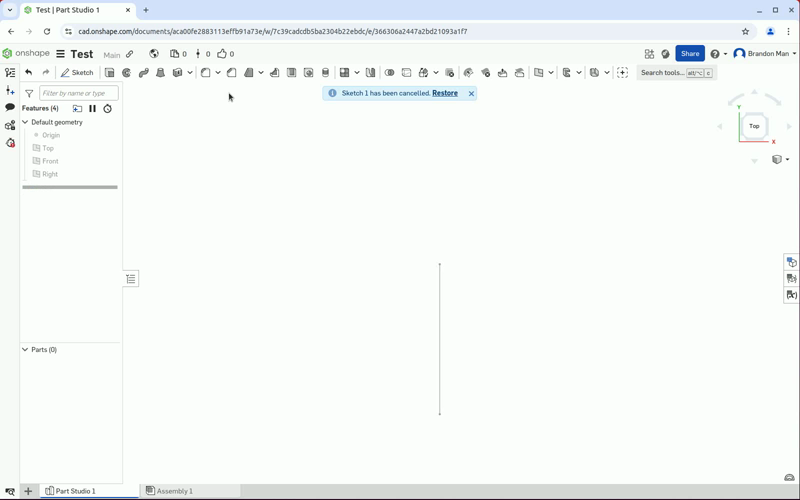
key(shift+h)
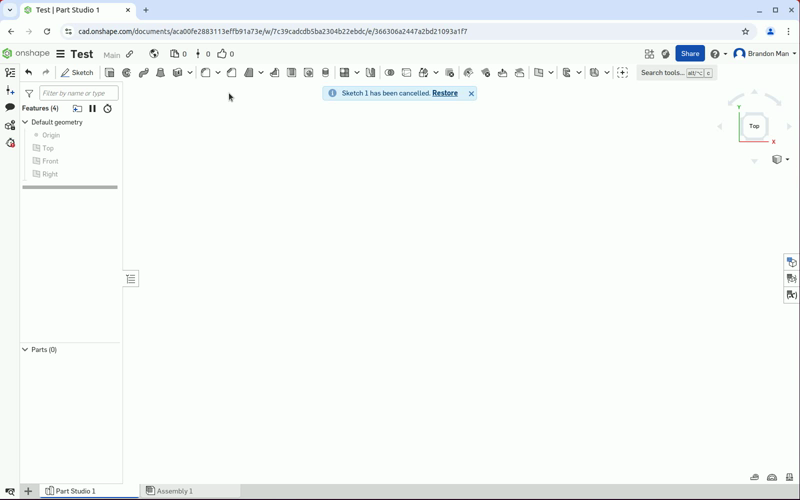
mouse_move(73, 352)
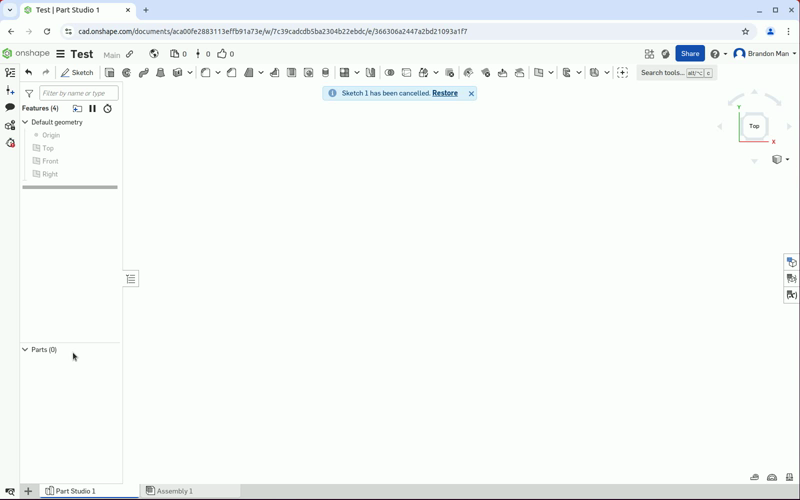
key(y)
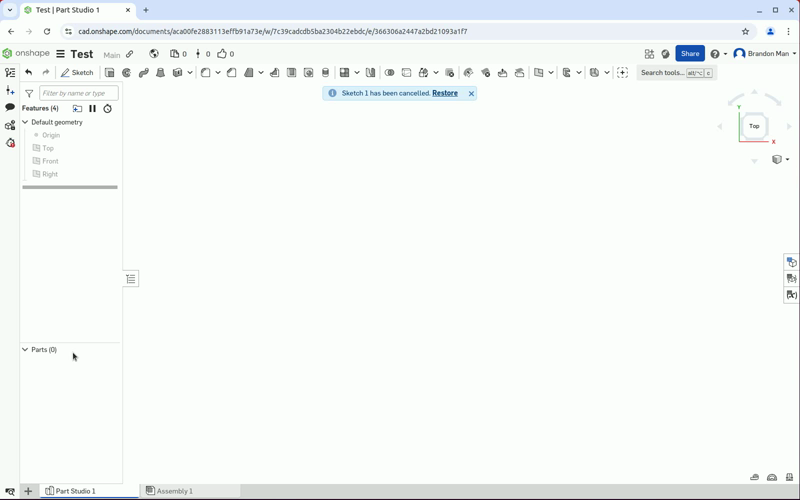
key(shift+p)
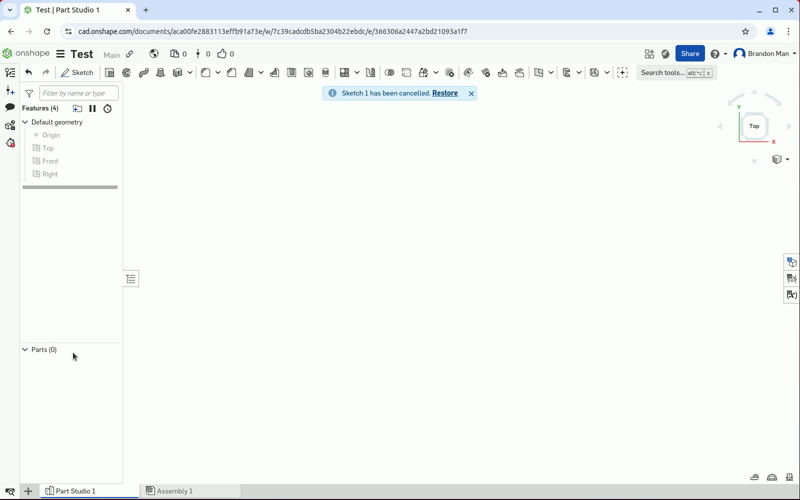
key(space)
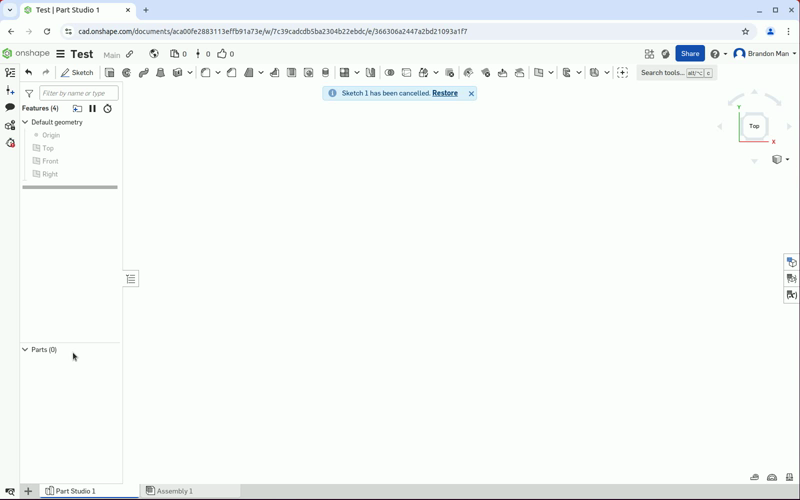
key_down(shift)
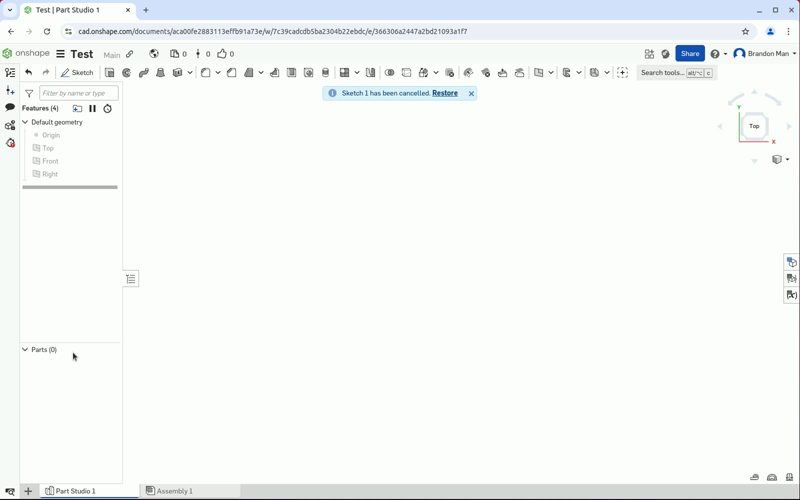
key(up)
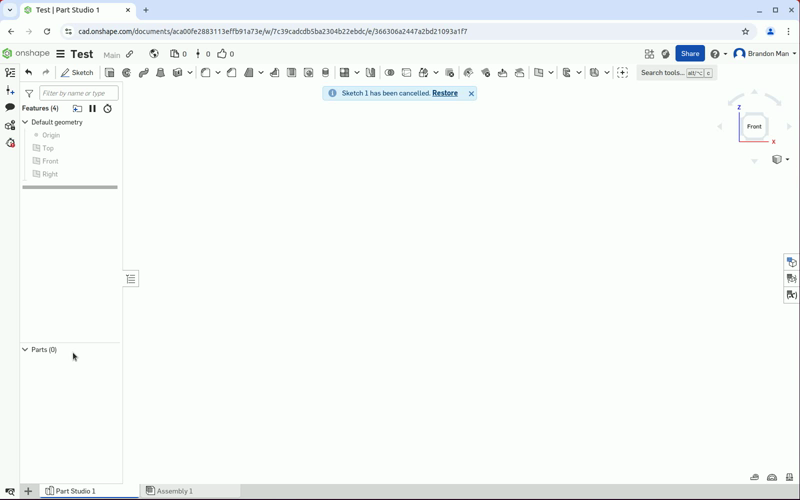
key_up(shift)
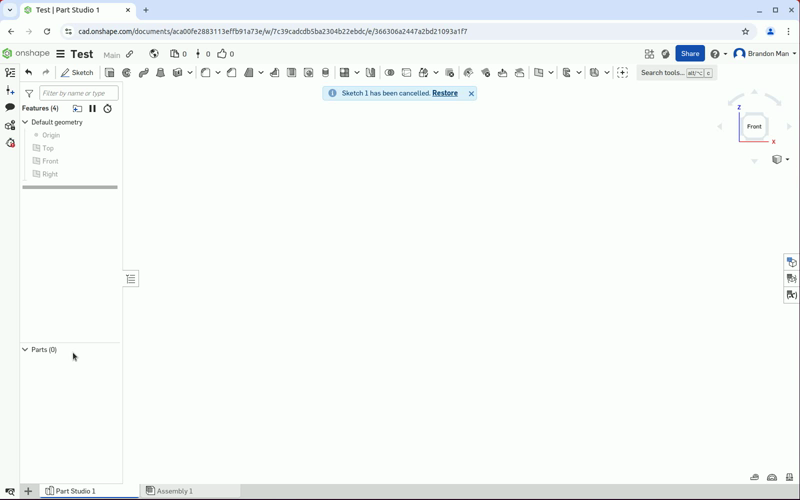
mouse_move(73, 352)
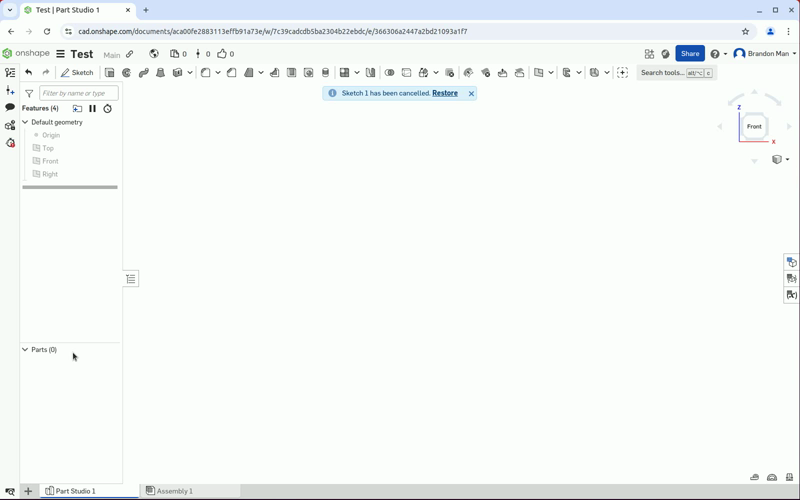
key(shift+y)
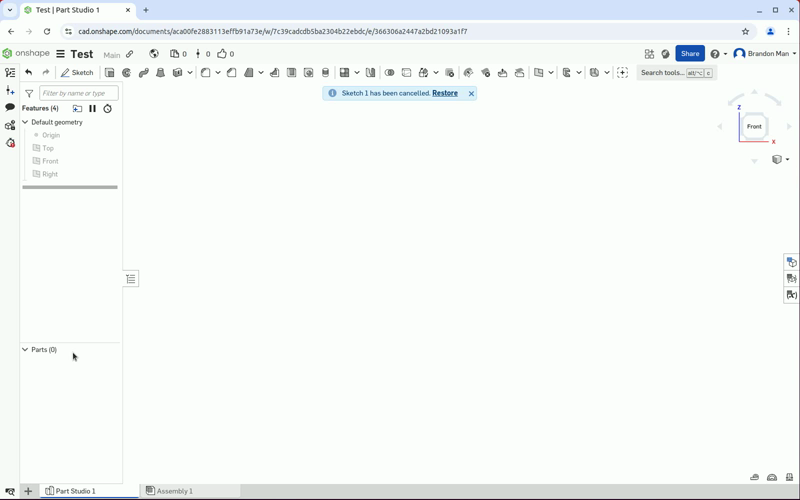
key(shift+s)
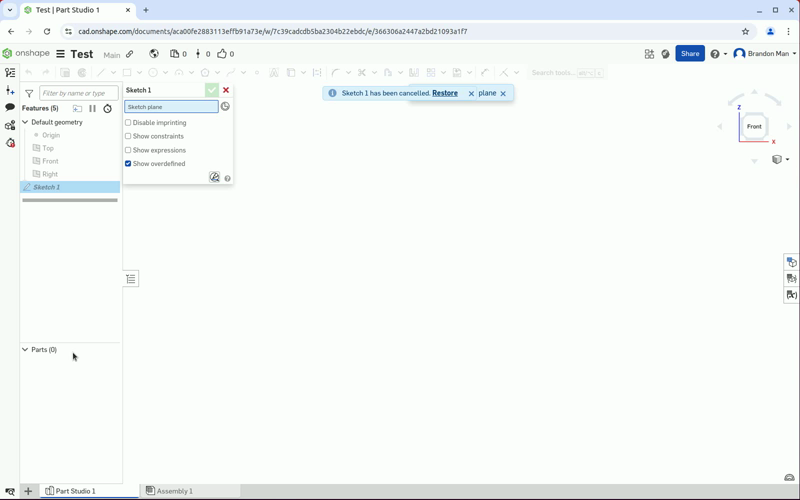
mouse_move(73, 163)
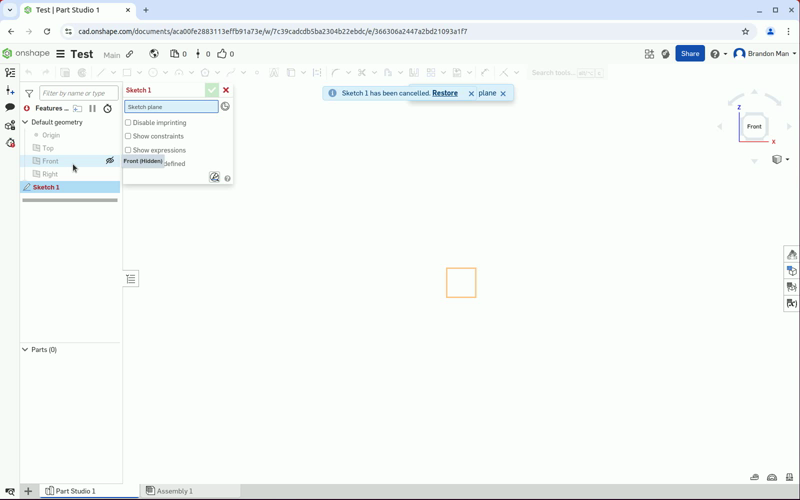
click(73, 163)
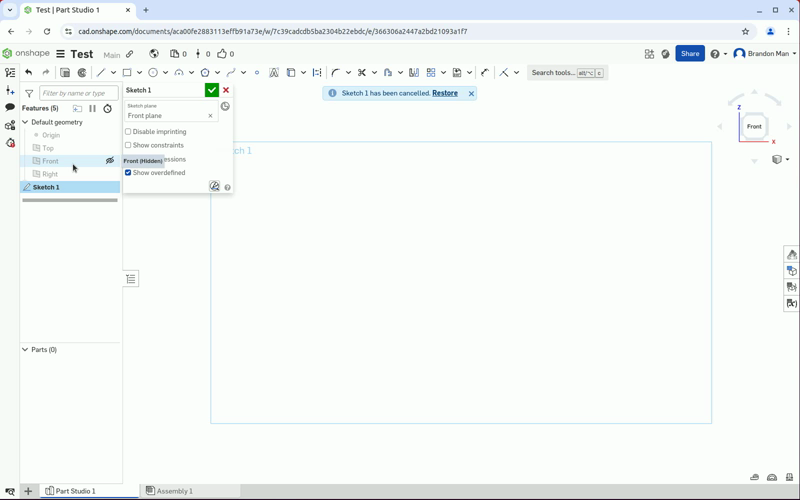
mouse_move(73, 352)
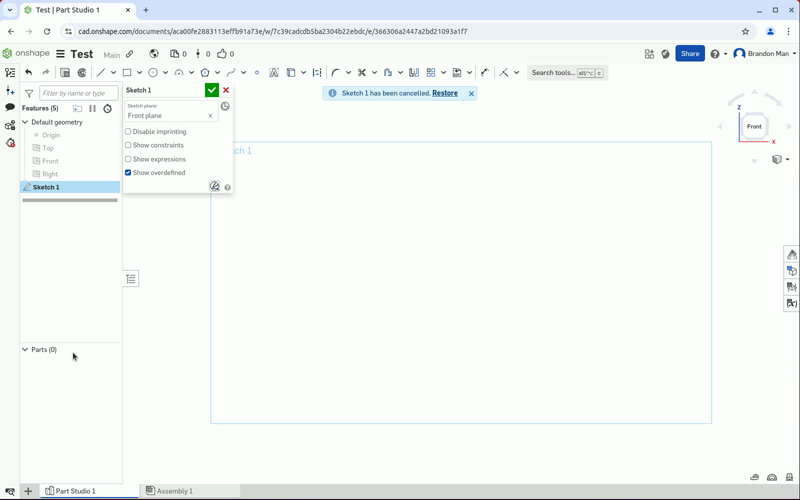
key(y)
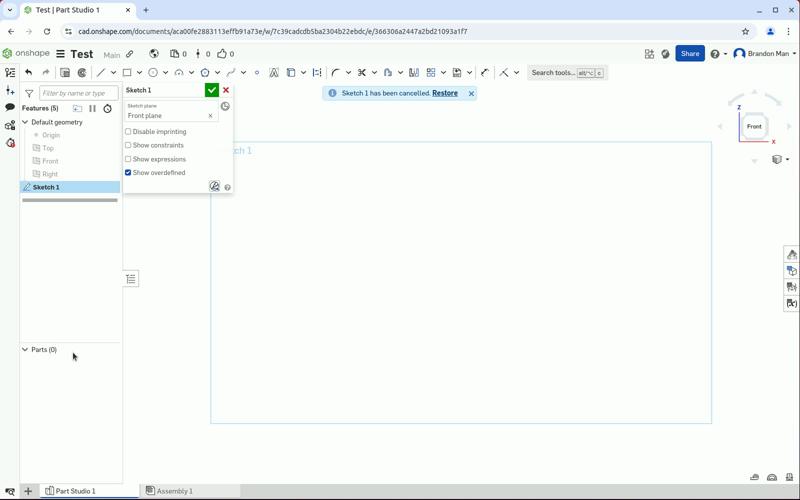
key(c)
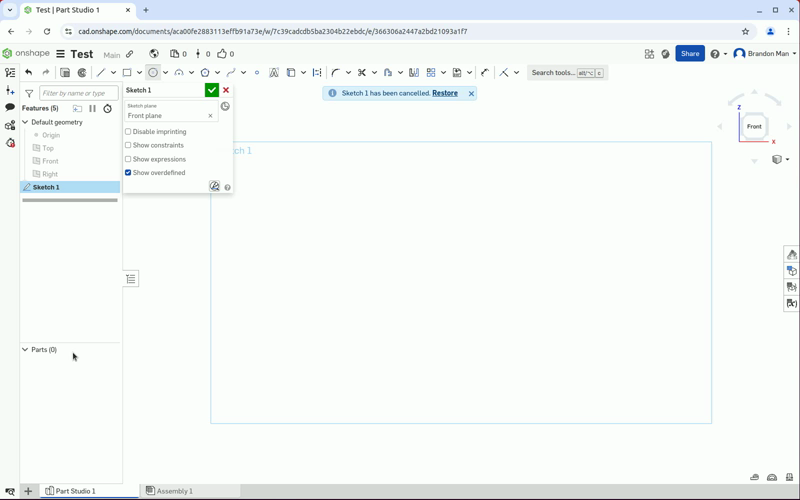
key_down(shift)
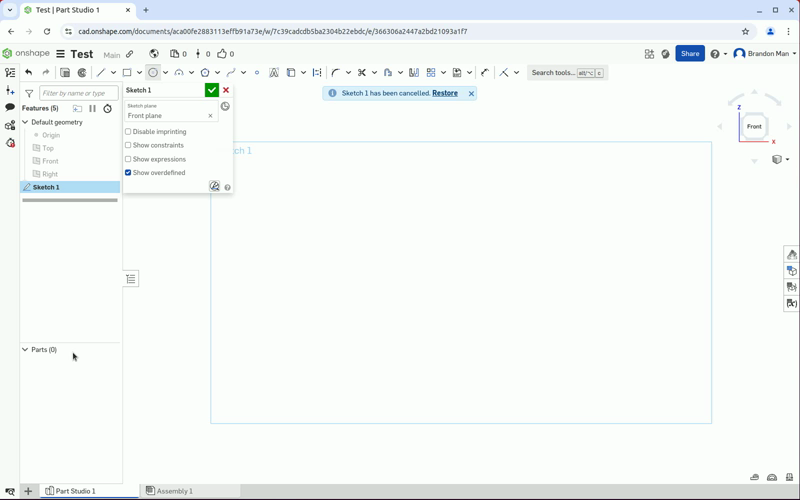
mouse_move(461, 282)
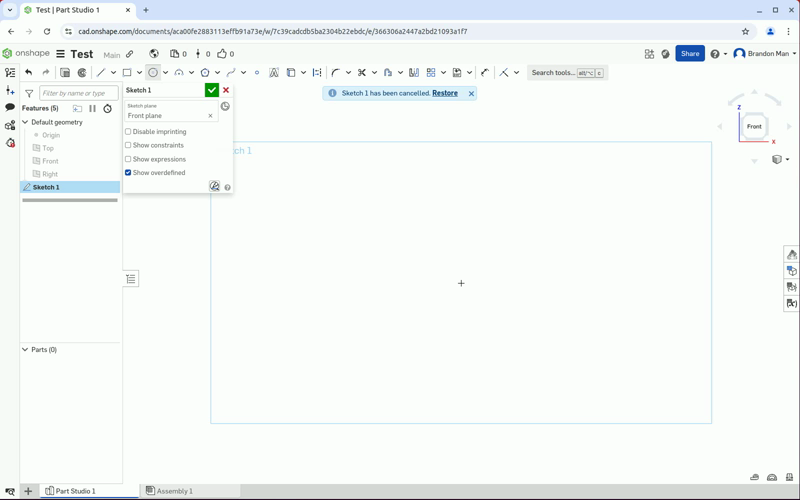
click(461, 282)
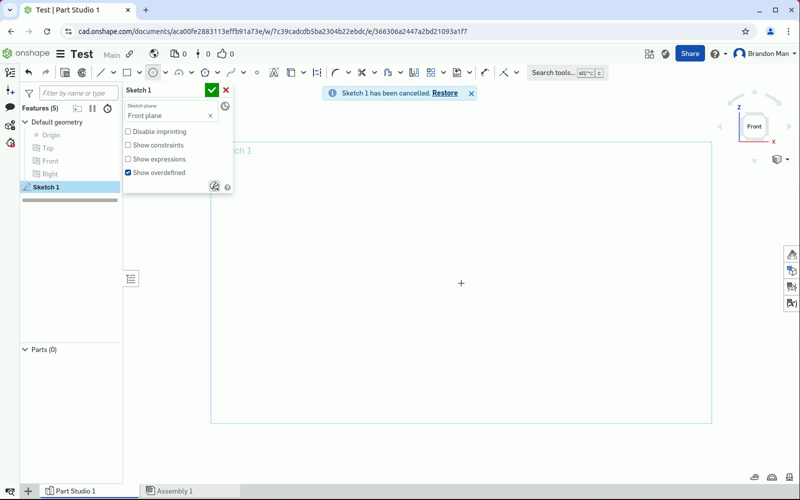
key_up(shift)
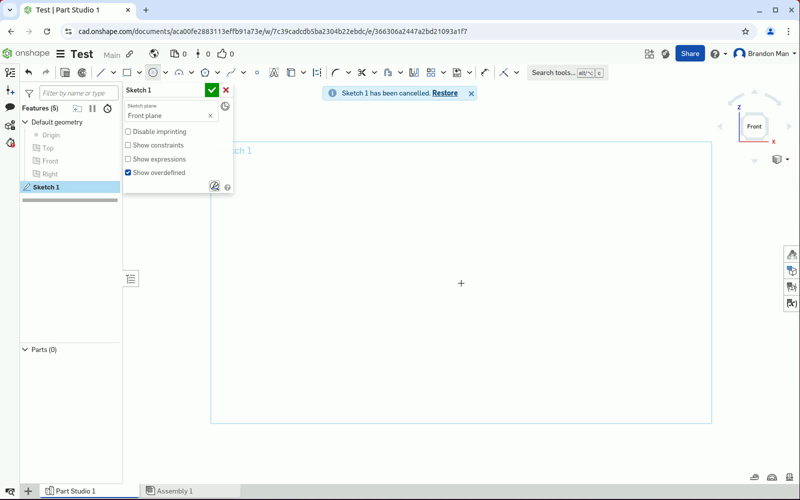
mouse_move(480, 282)
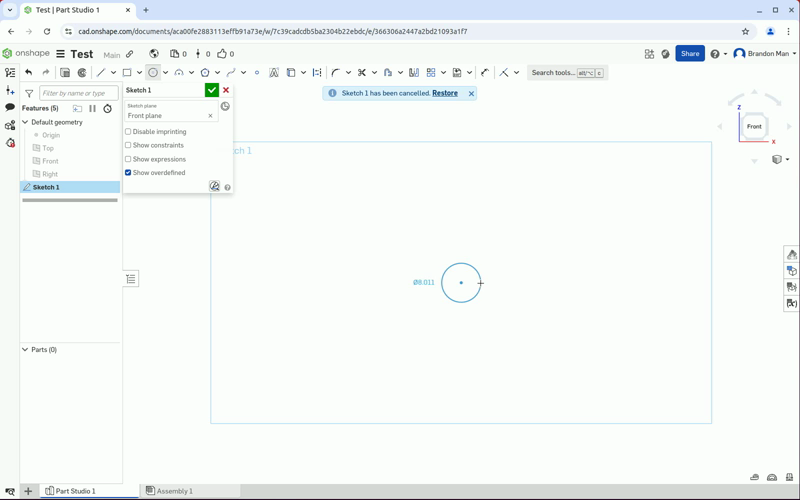
click(480, 282)
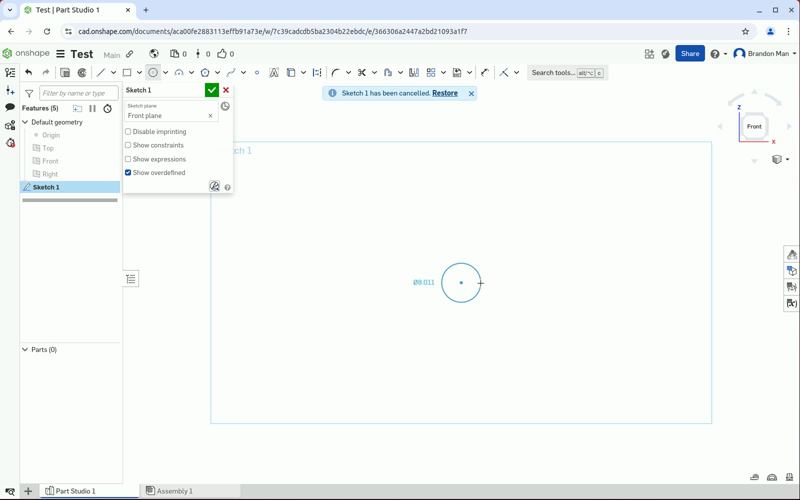
key(esc)
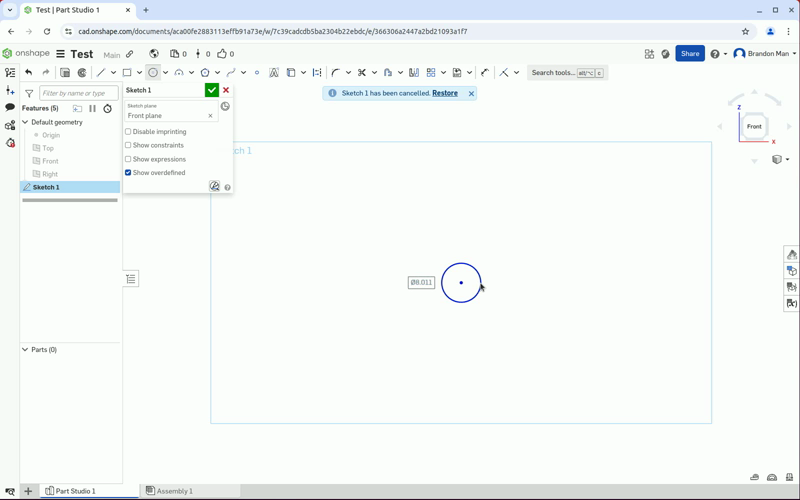
key(c)
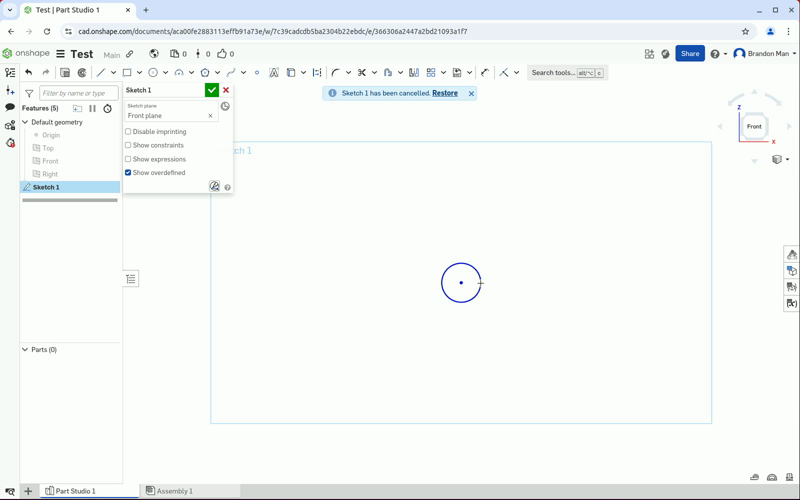
key_down(shift)
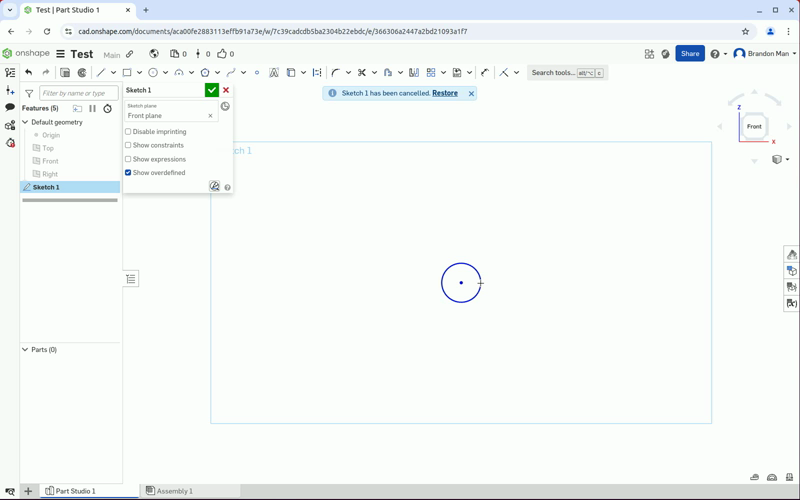
mouse_move(461, 282)
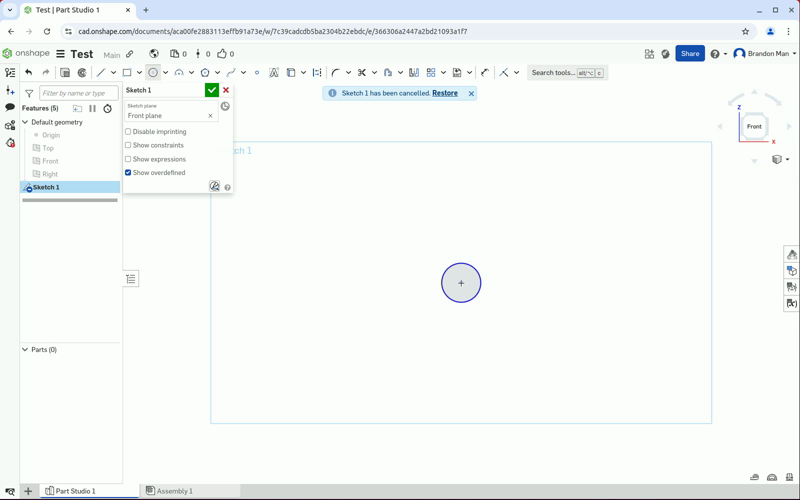
click(461, 282)
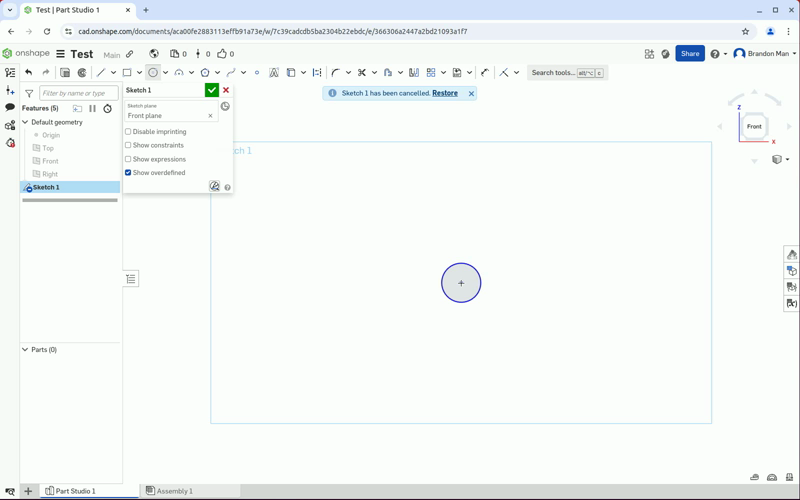
key_up(shift)
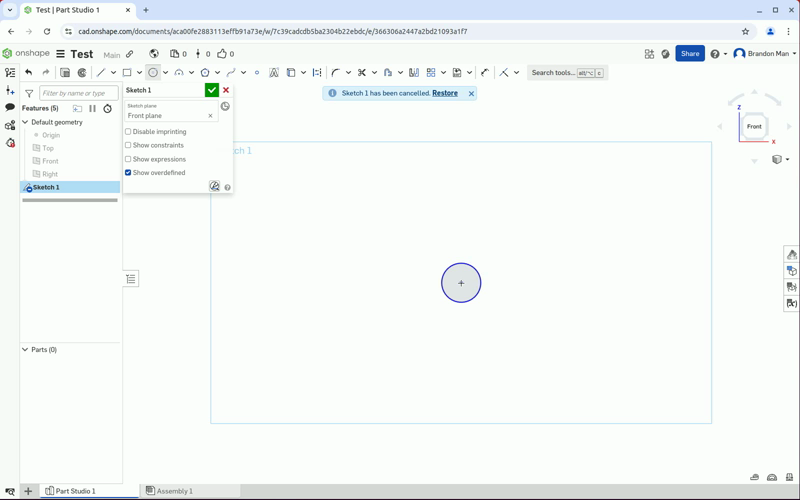
mouse_move(471, 282)
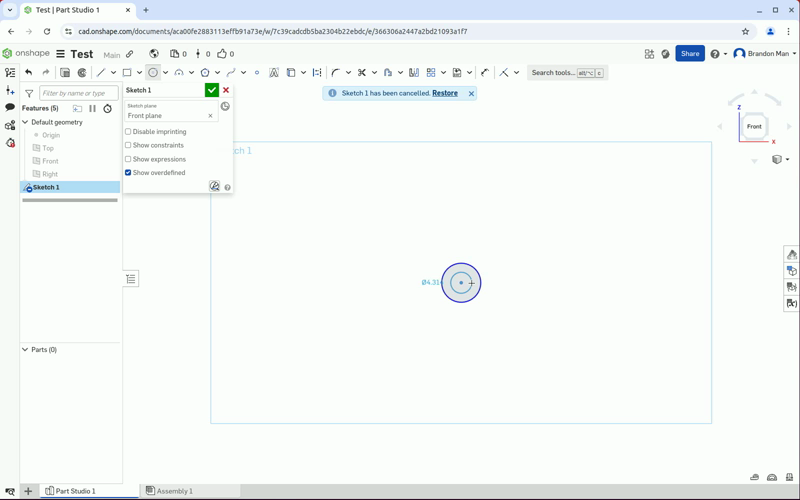
click(471, 282)
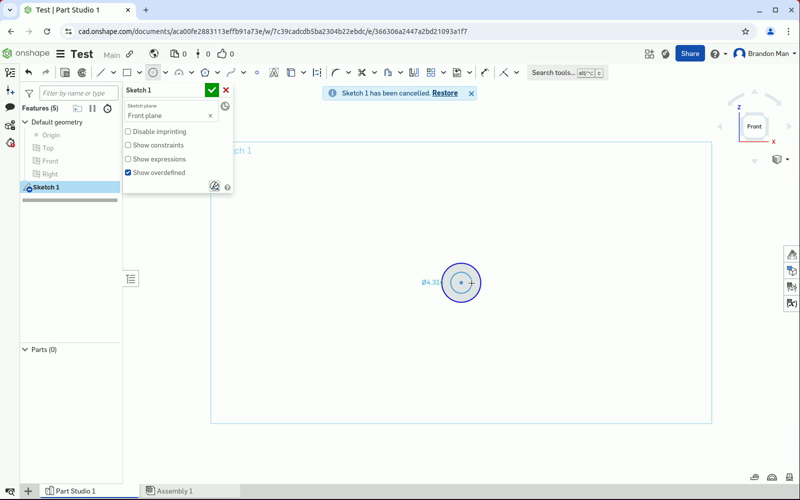
key(esc)
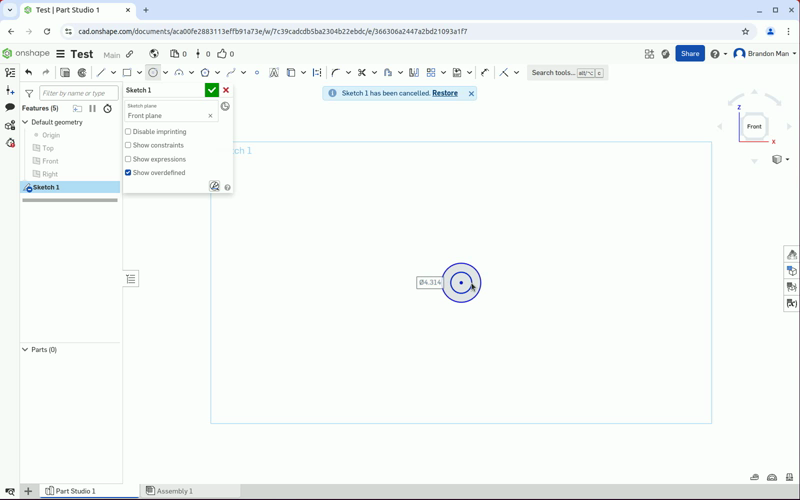
mouse_move(475, 286)
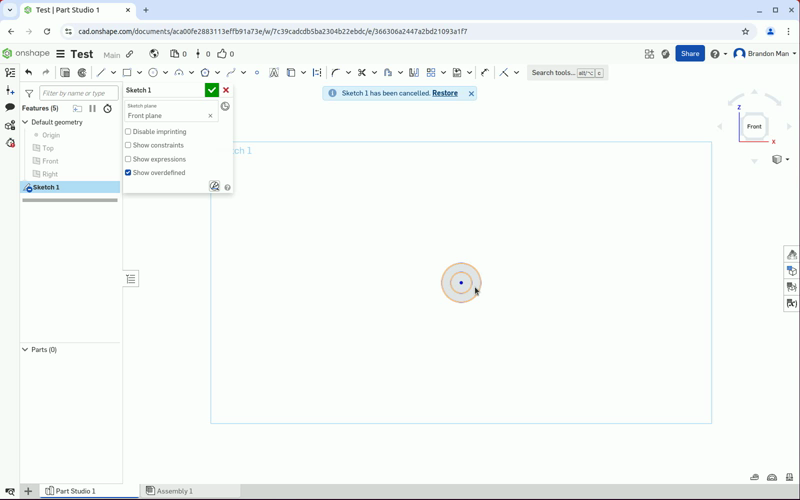
scroll(6)
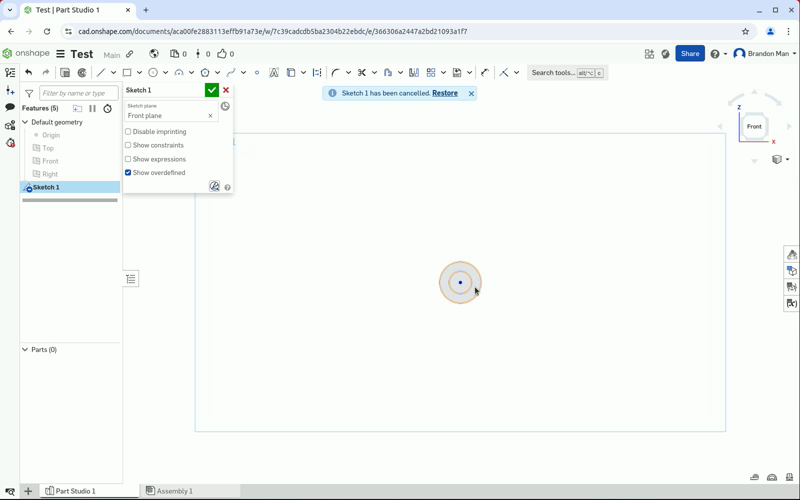
scroll(6)
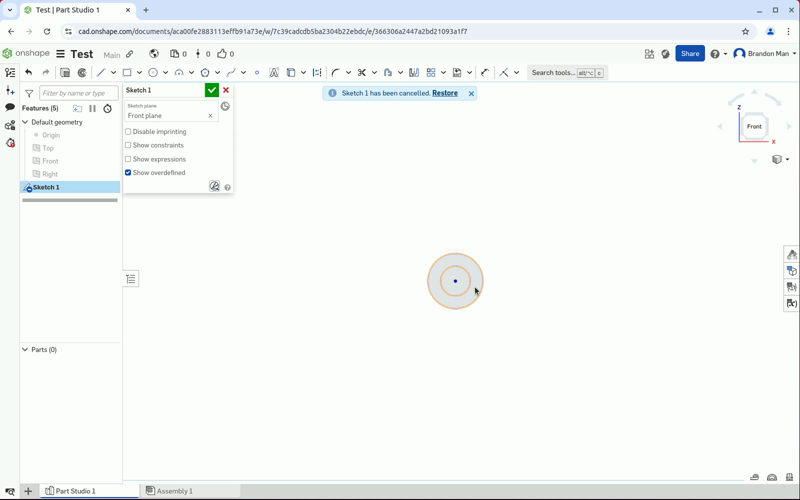
scroll(6)
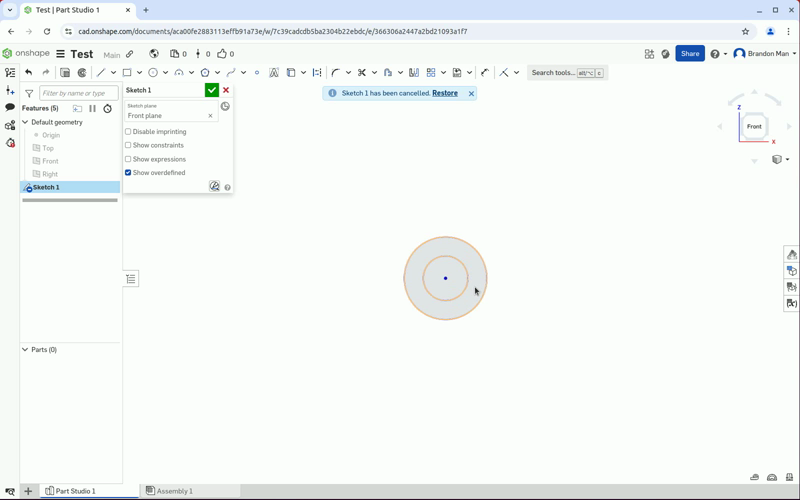
scroll(6)
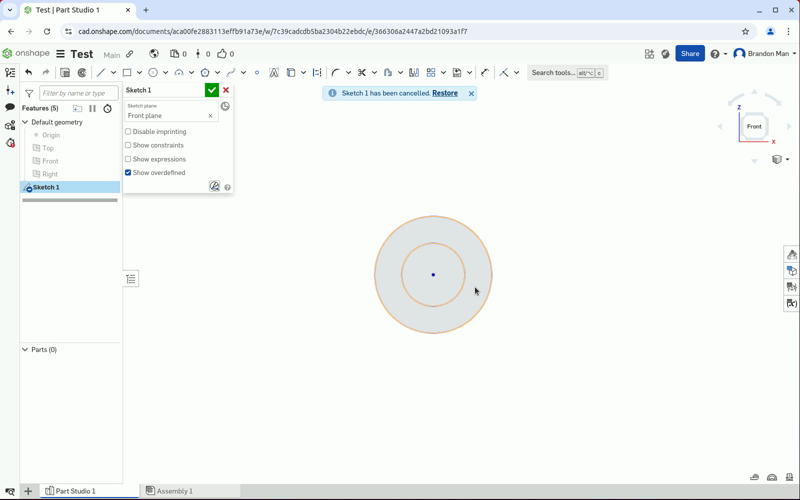
scroll(6)
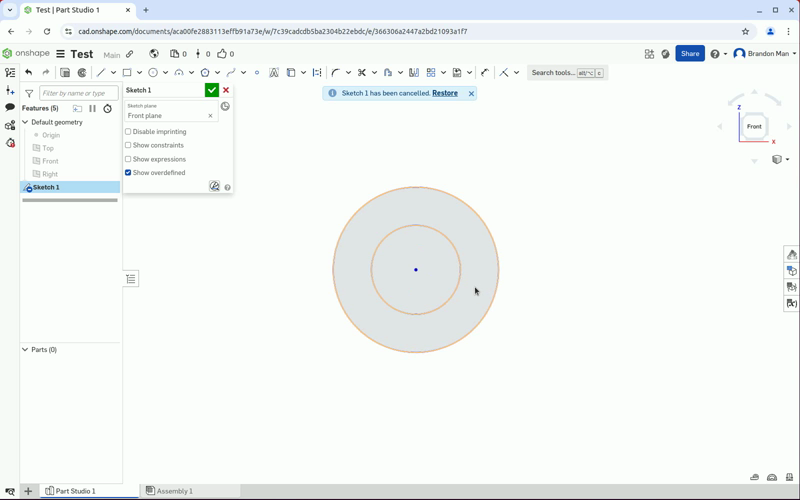
scroll(6)
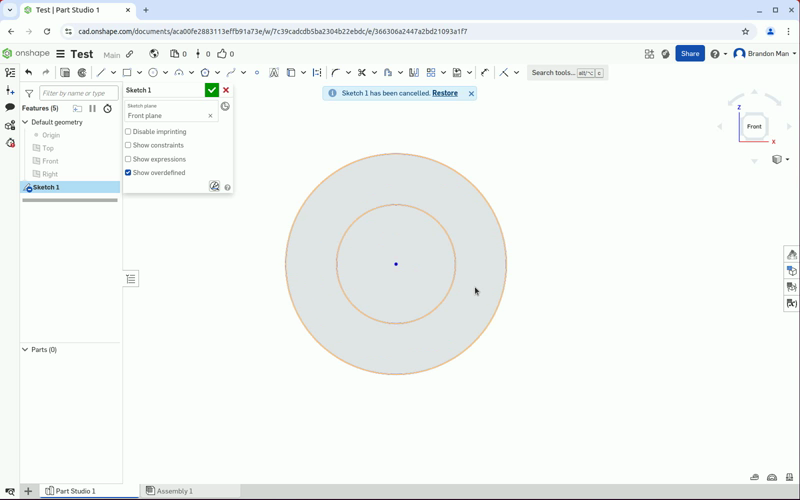
scroll(6)
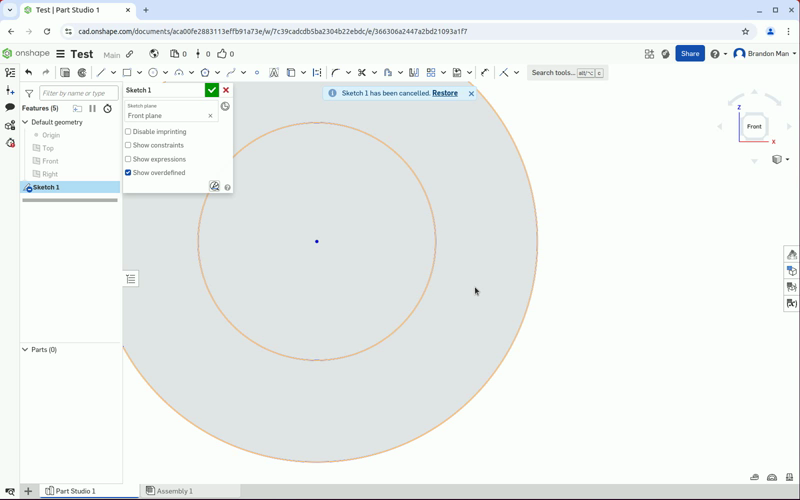
click(475, 286)
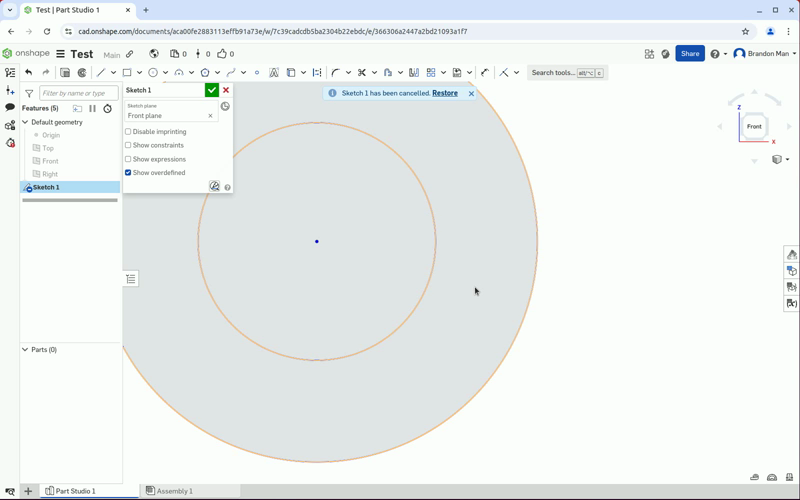
scroll(-6)
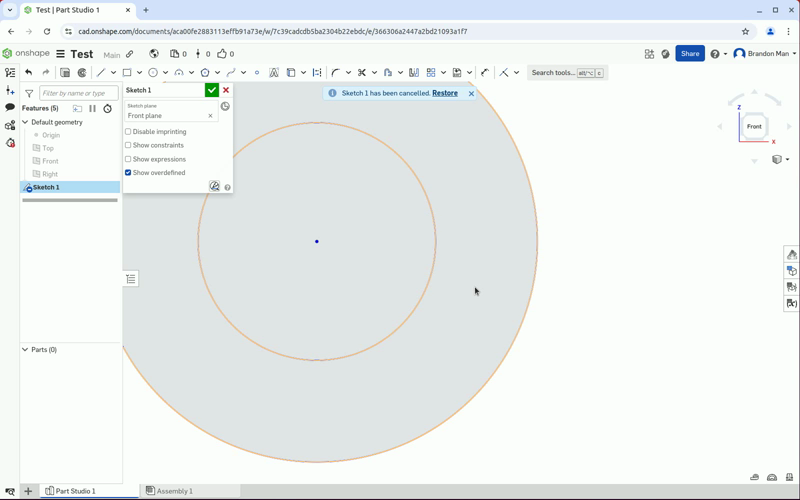
scroll(-6)
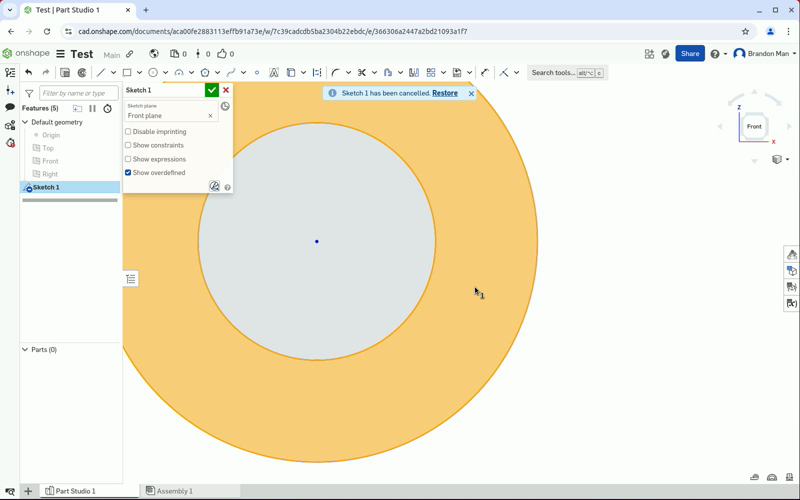
scroll(-6)
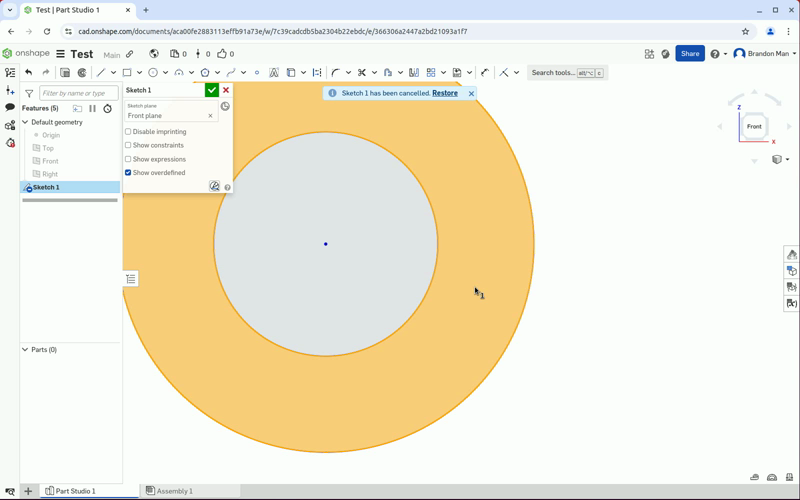
scroll(-6)
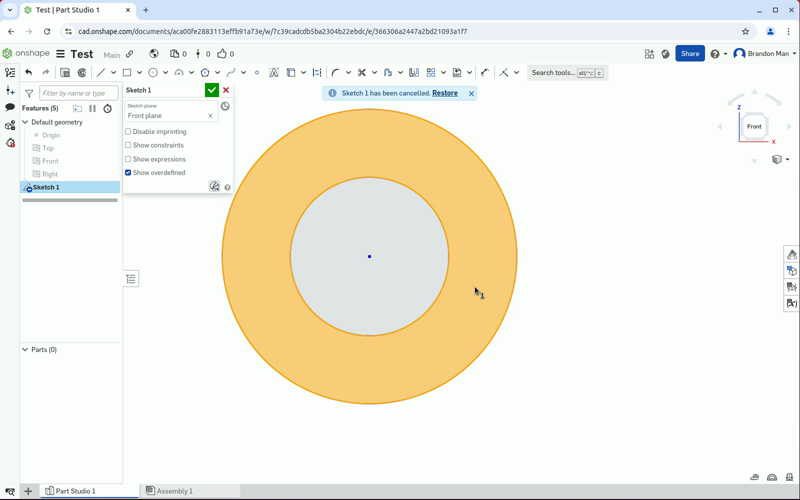
scroll(-6)
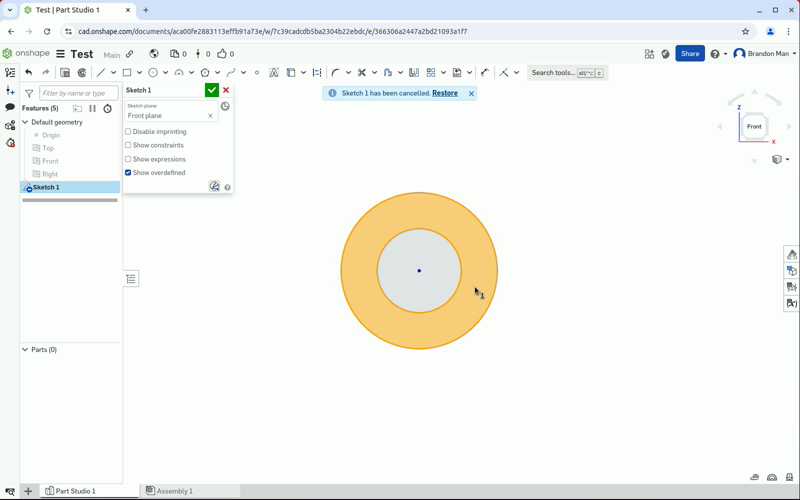
scroll(-6)
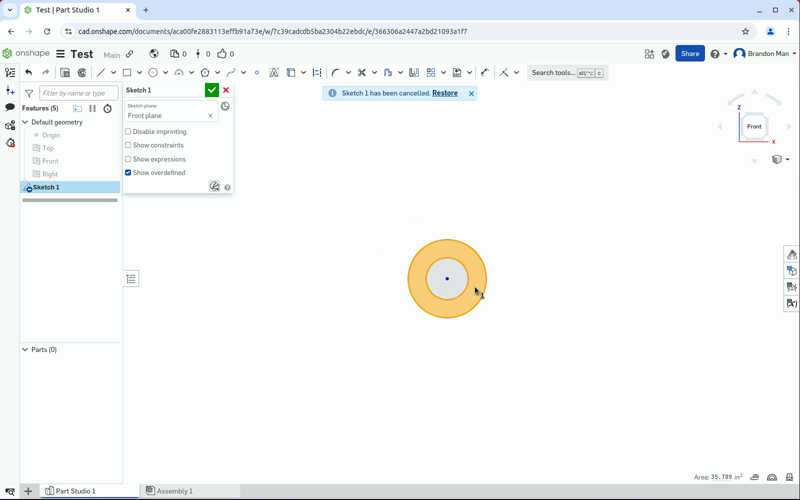
scroll(-6)
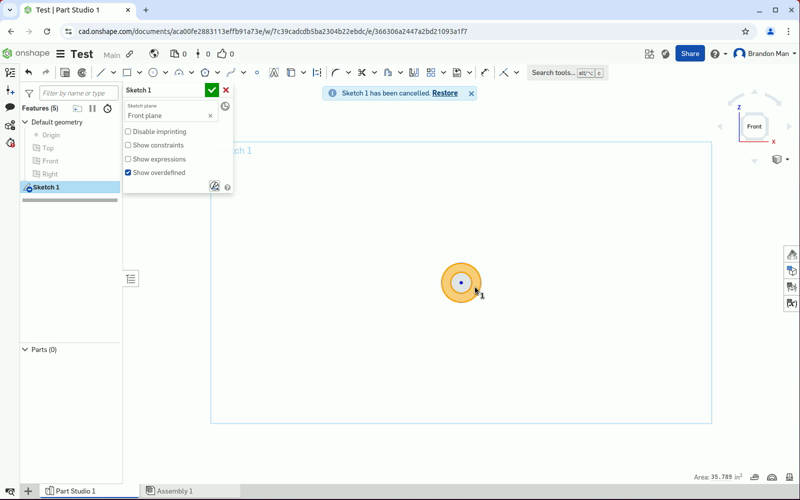
mouse_move(73, 352)
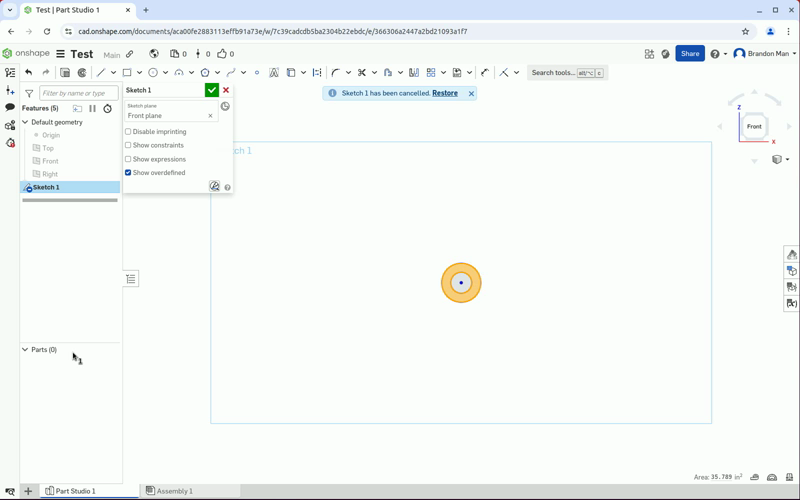
key(shift+y)
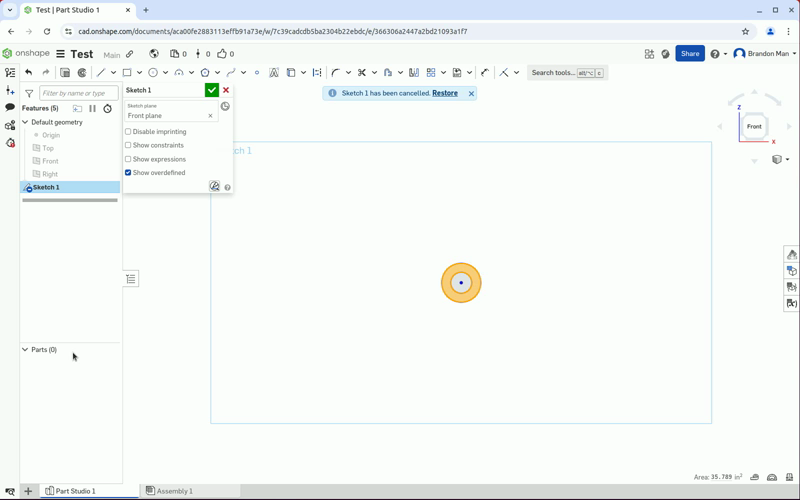
key(shift+e)
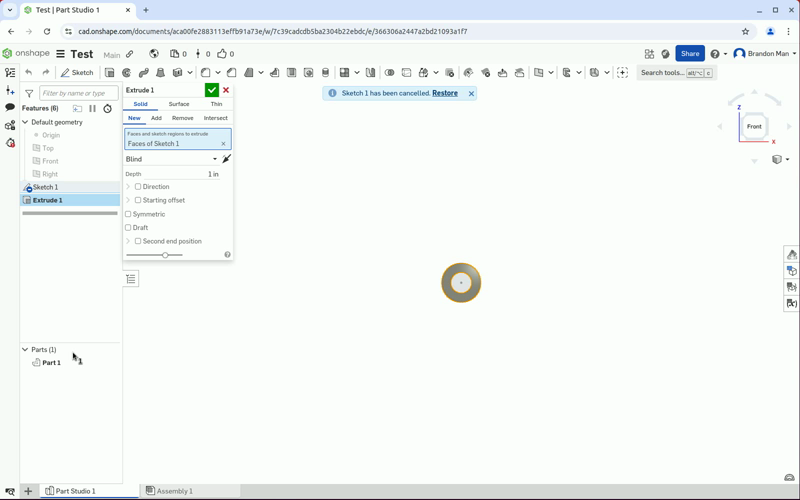
mouse_move(143, 106)
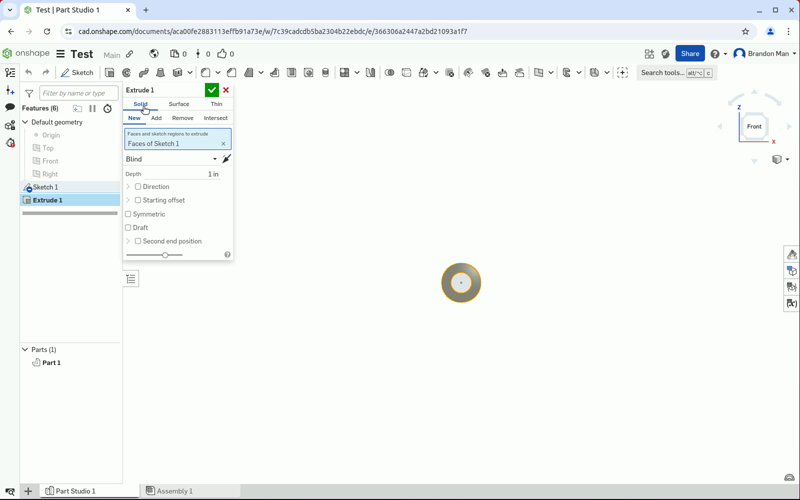
click(143, 106)
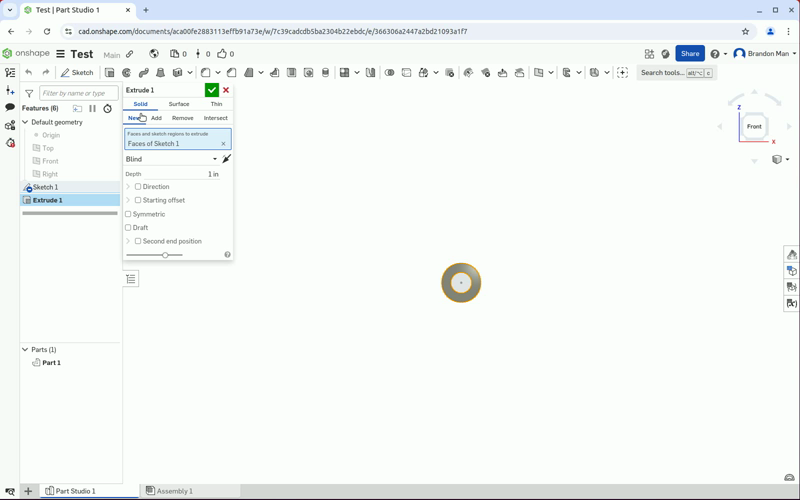
mouse_move(137, 120)
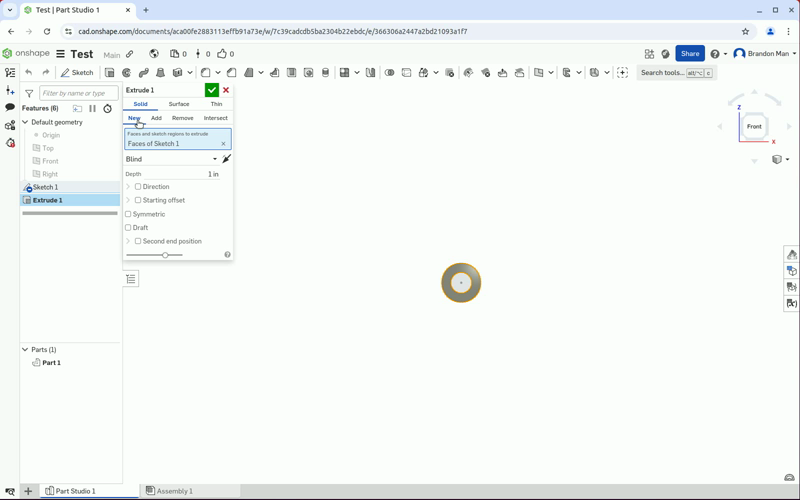
click(137, 120)
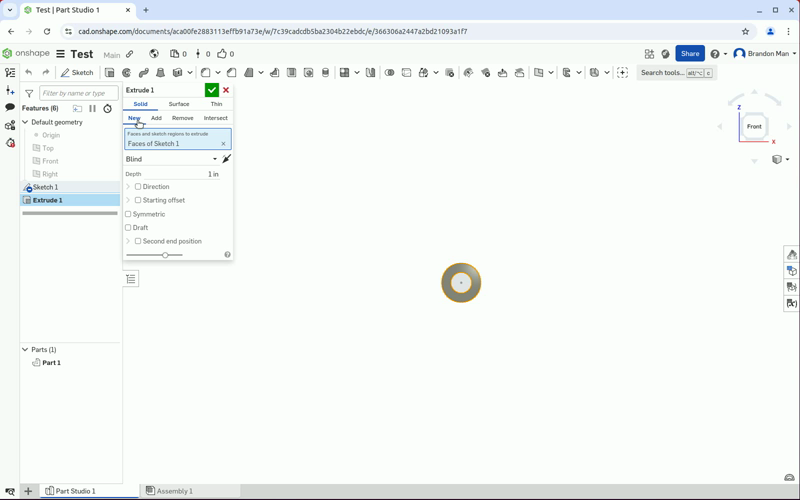
key(tab, 4)
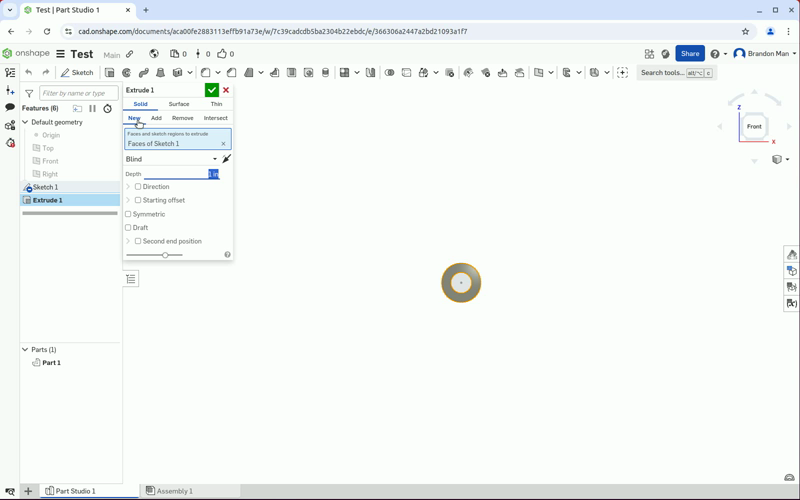
text(2.648)
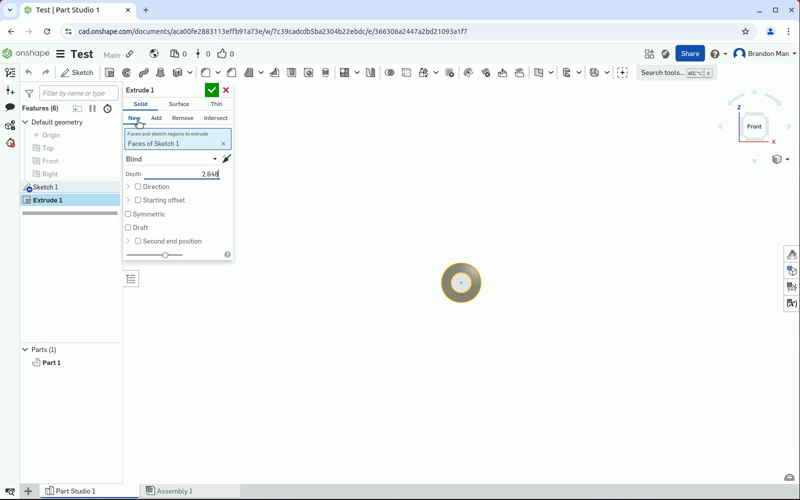
key(enter)
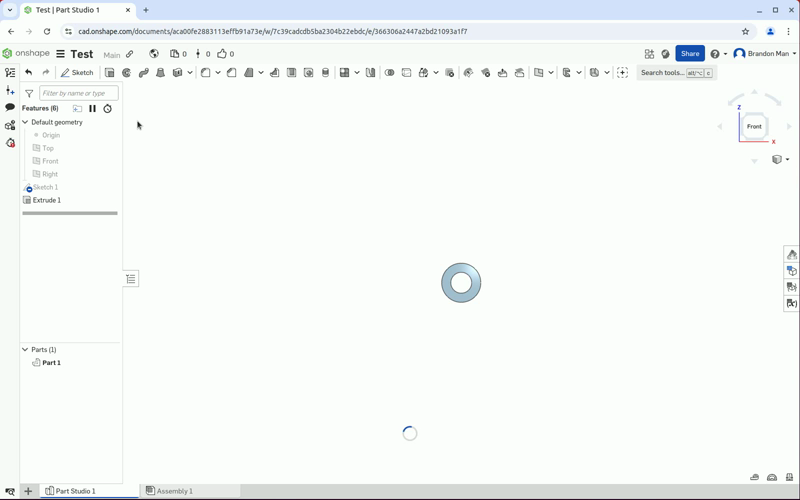
key(shift+h)
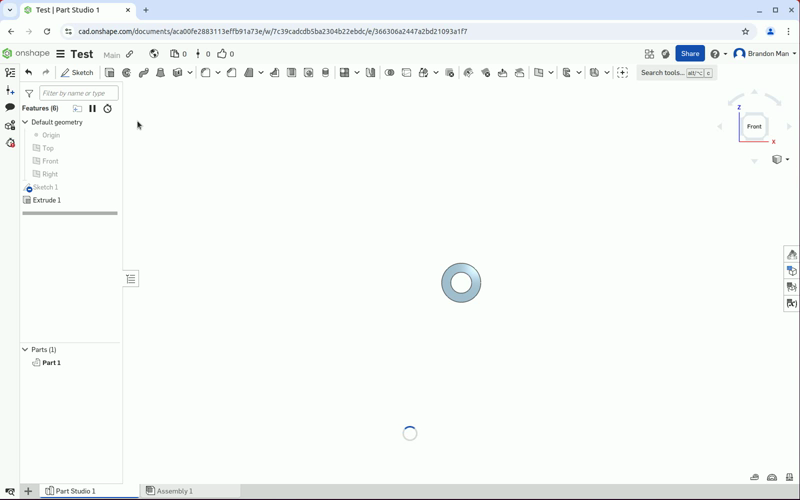
key(shift+h)
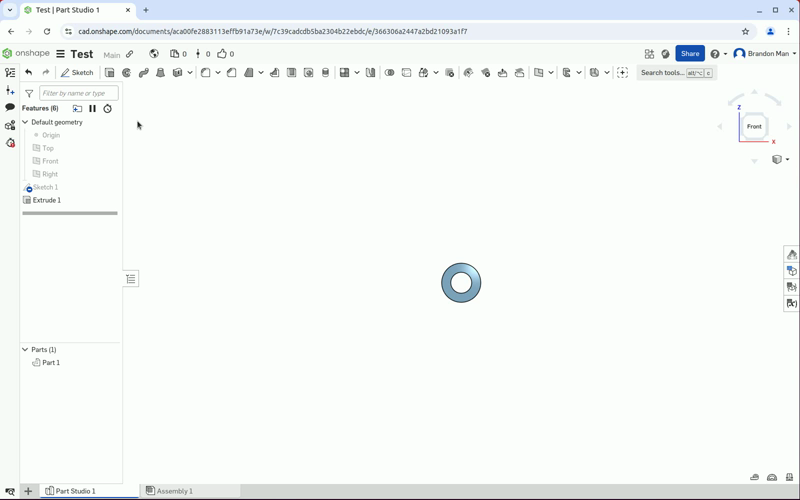
mouse_move(73, 189)
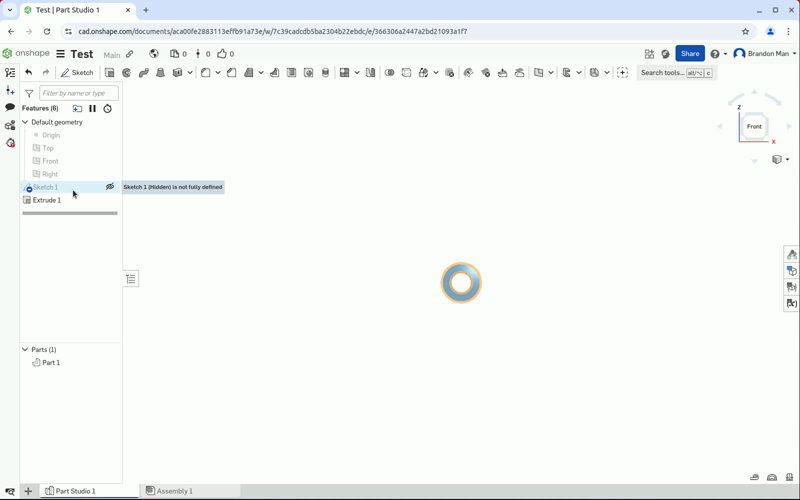
click(73, 189)
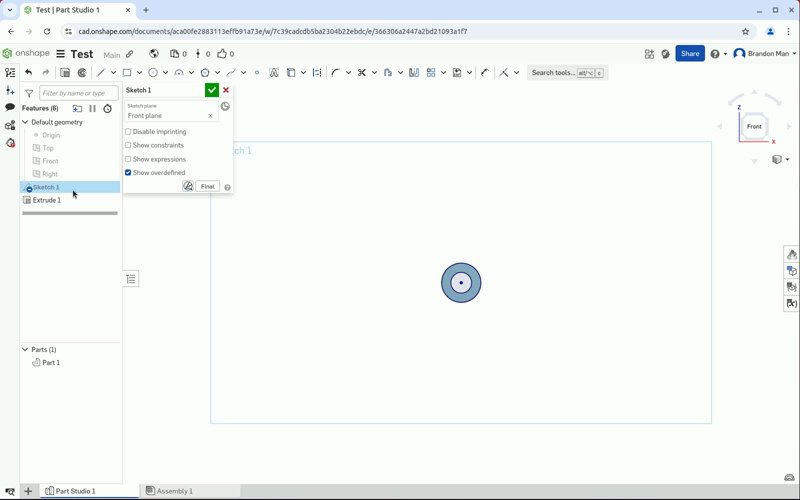
mouse_move(229, 92)
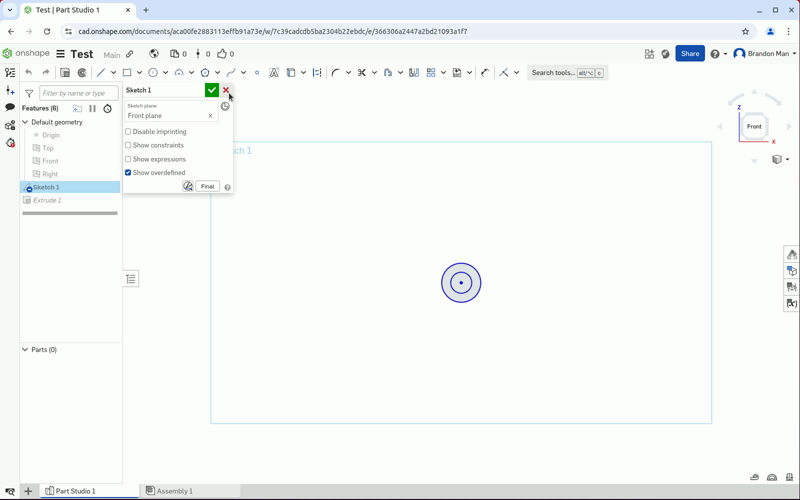
click(229, 92)
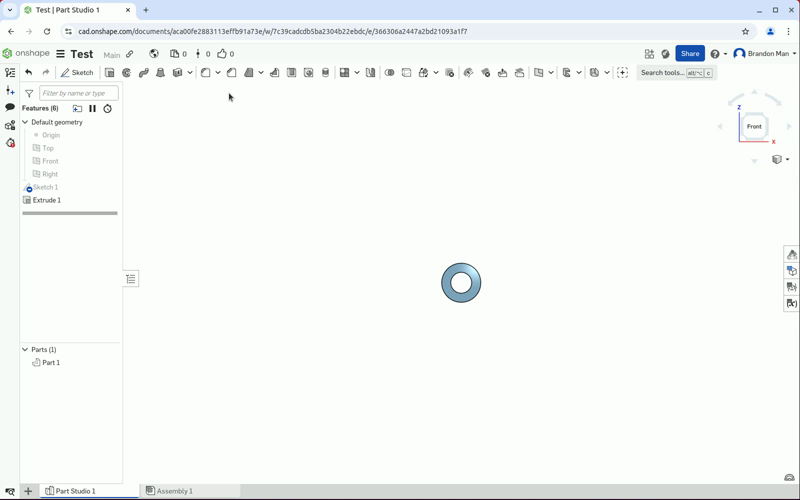
mouse_move(541, 75)
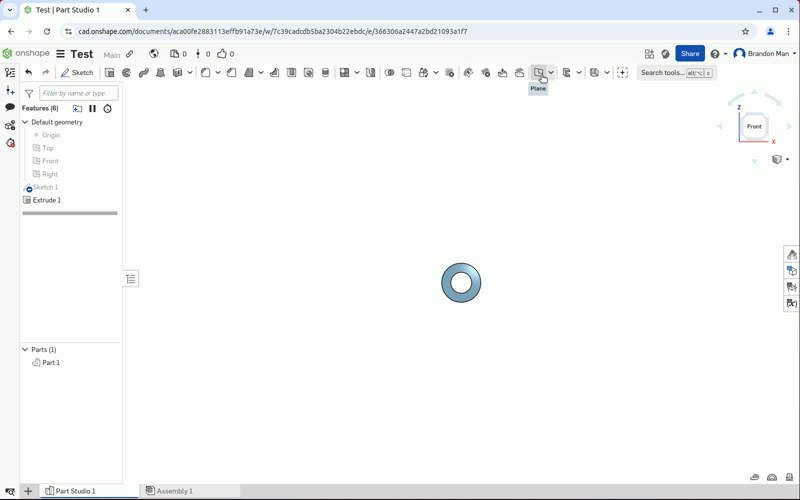
click(541, 75)
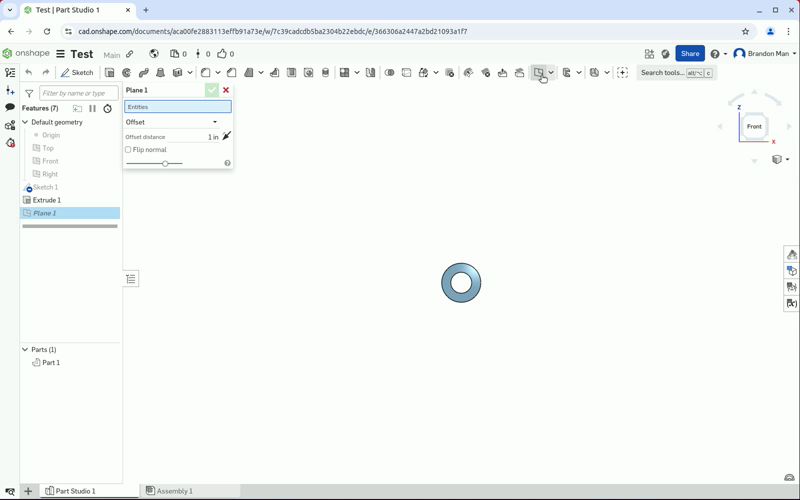
mouse_move(73, 163)
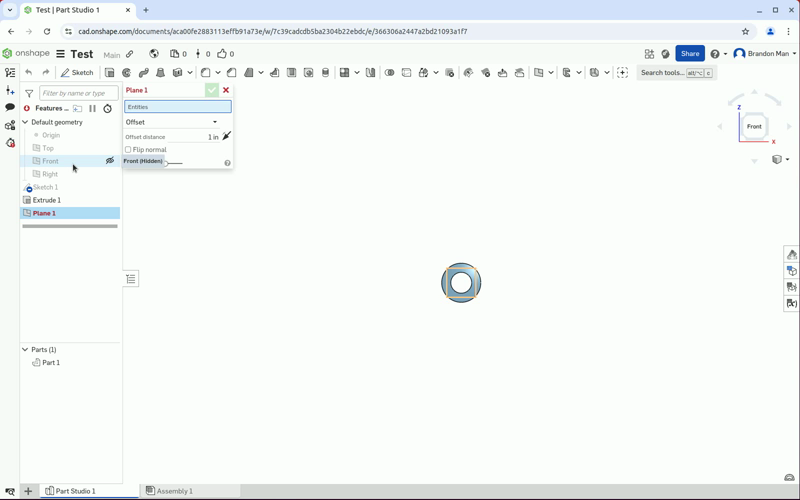
click(73, 163)
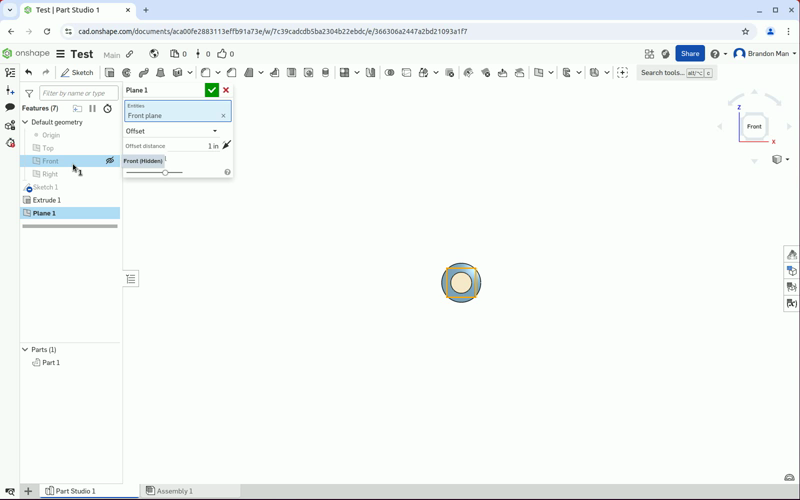
key(tab, 2)
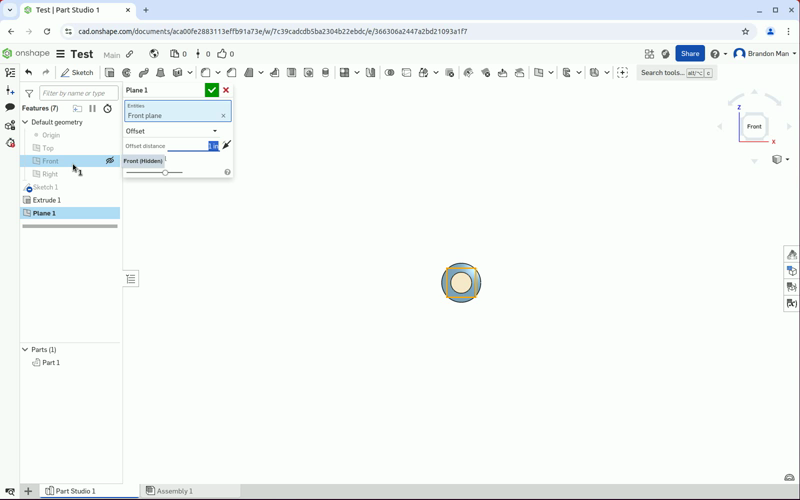
text(2.65)
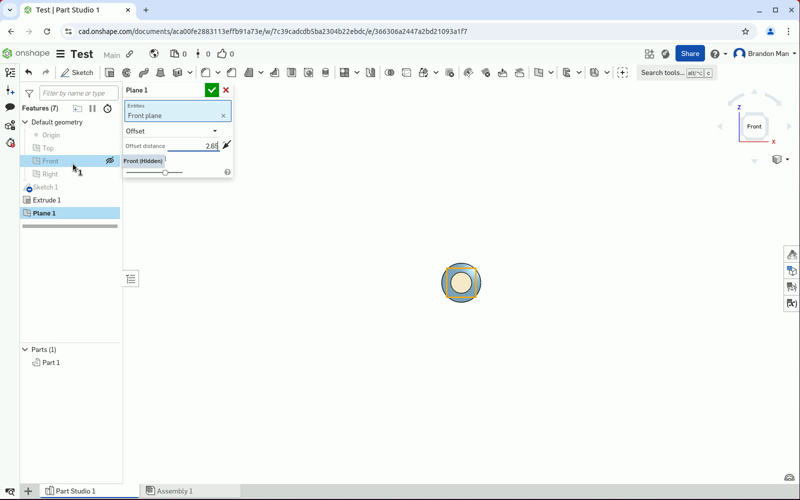
key(enter, 2)
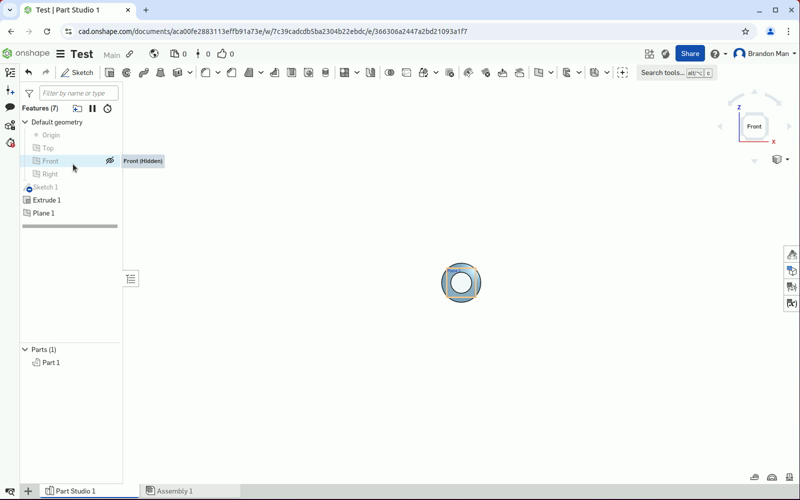
key(shift+s)
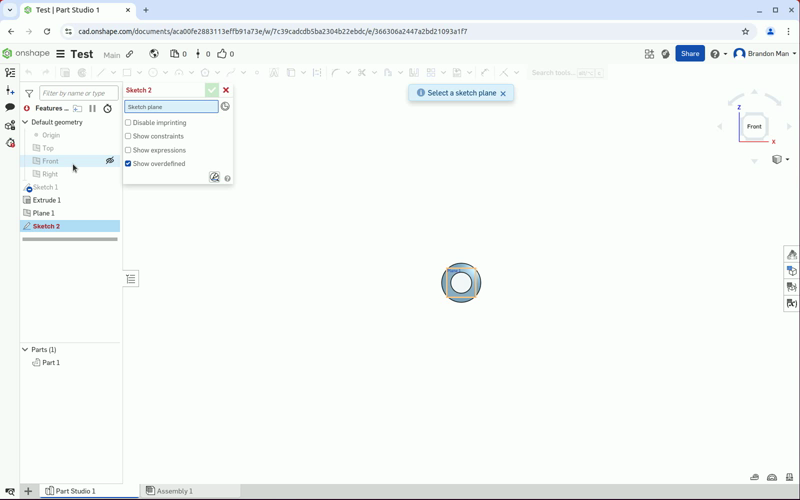
mouse_move(73, 215)
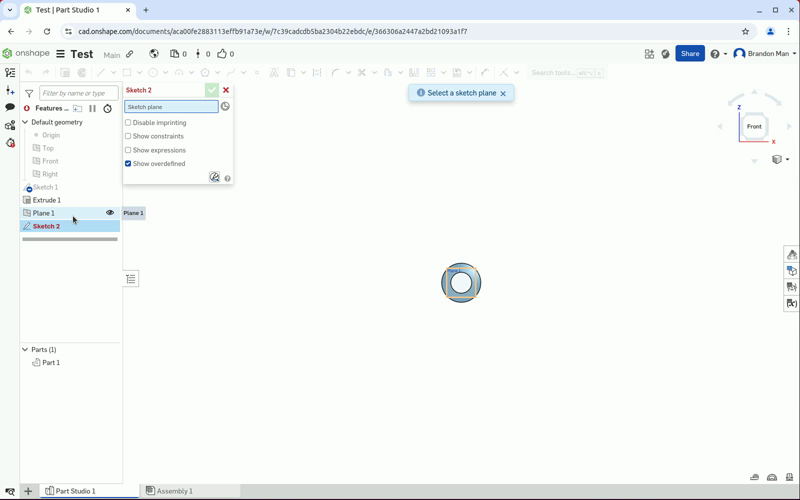
click(73, 215)
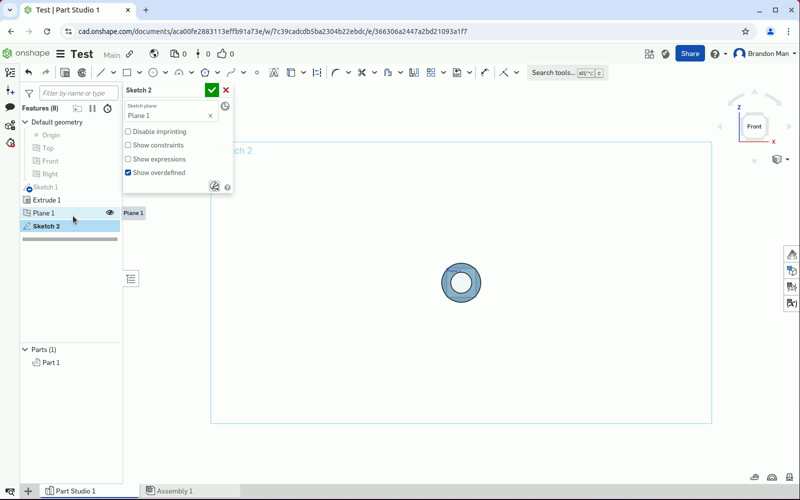
mouse_move(73, 352)
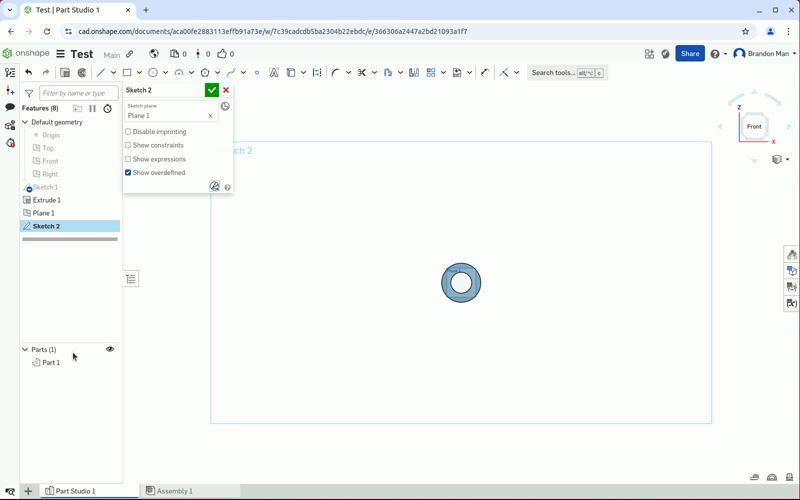
key(y)
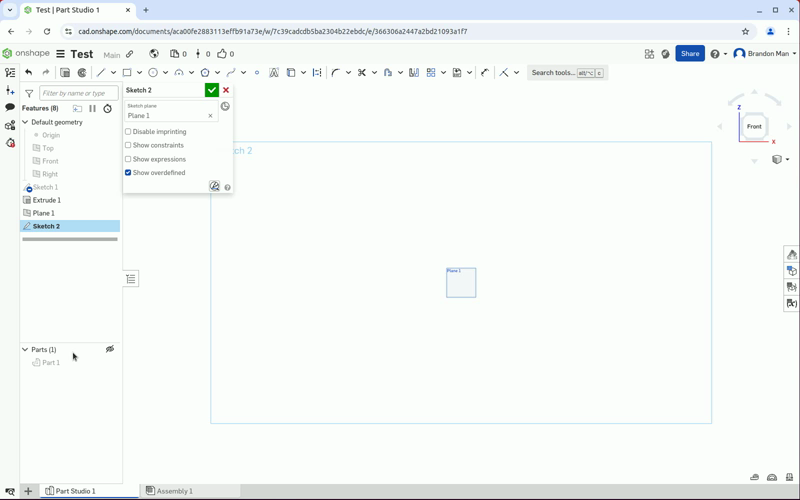
key(c)
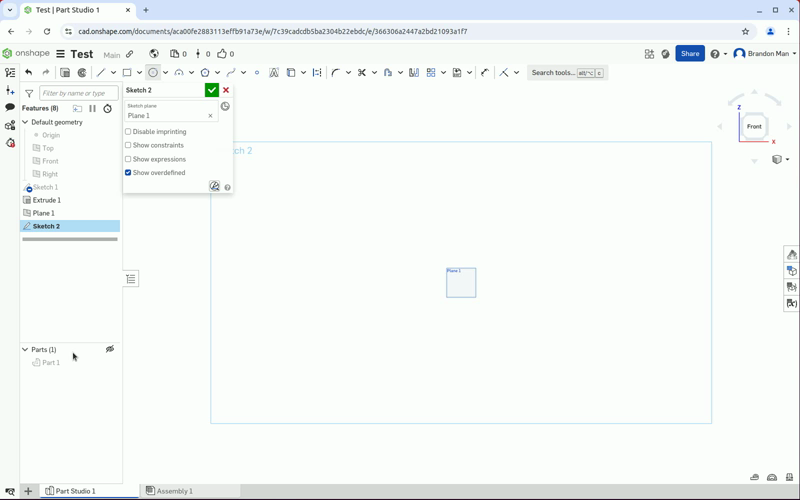
key_down(shift)
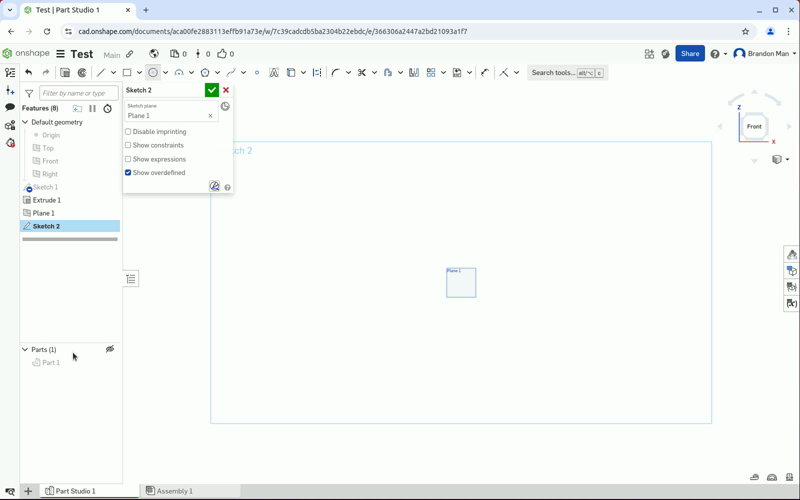
mouse_move(461, 282)
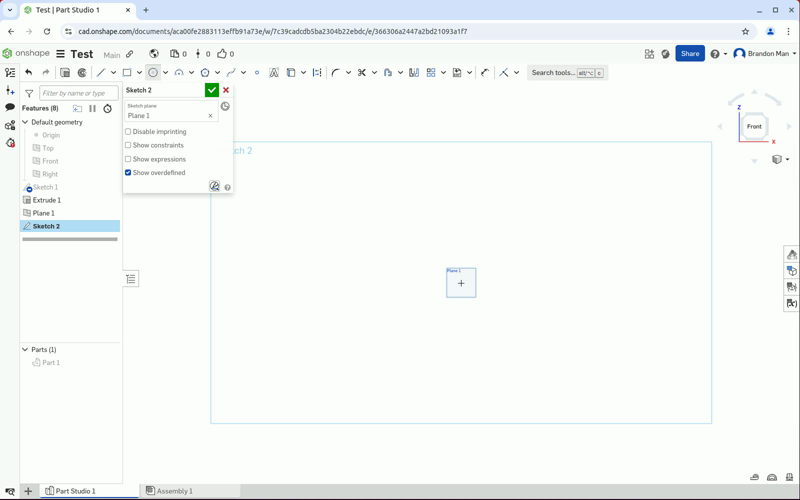
click(461, 282)
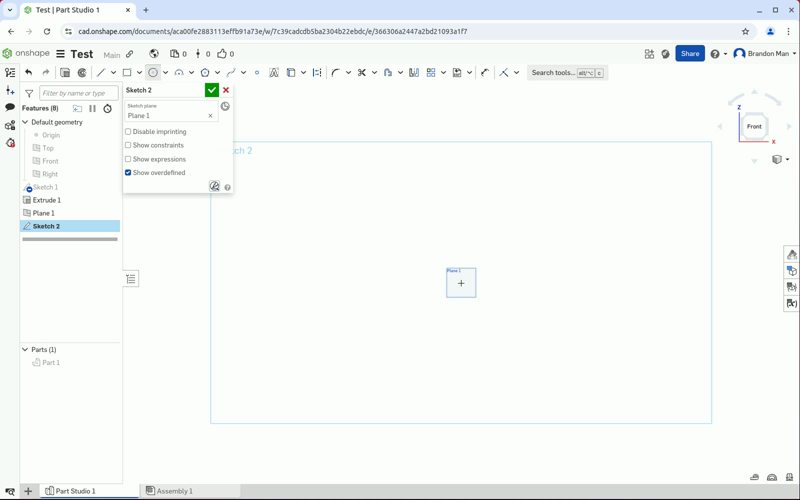
key_up(shift)
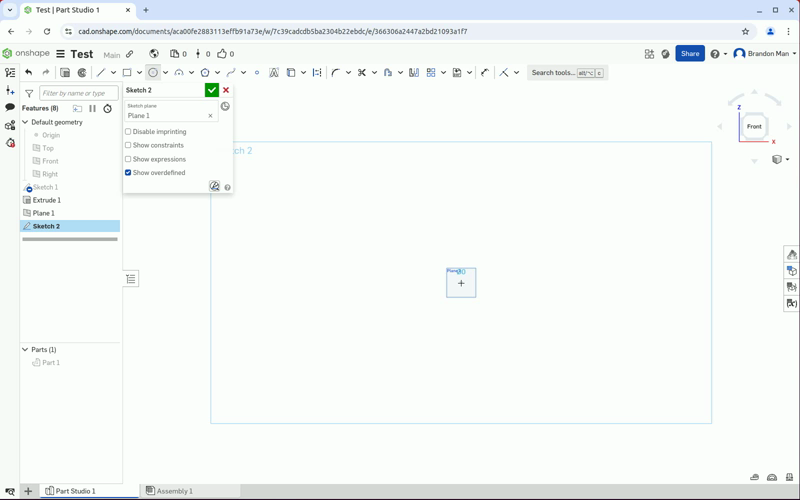
mouse_move(479, 282)
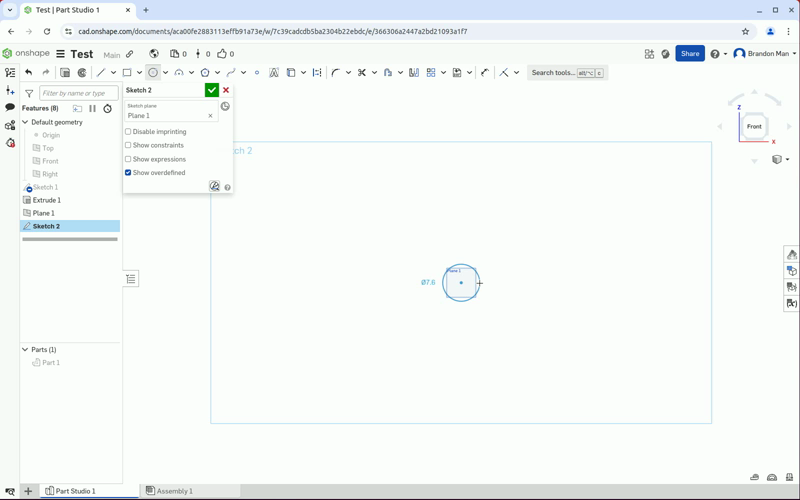
click(479, 282)
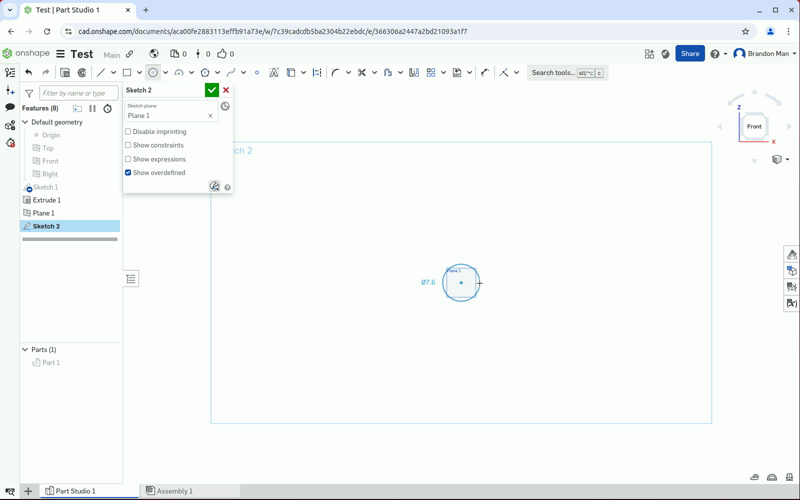
key(esc)
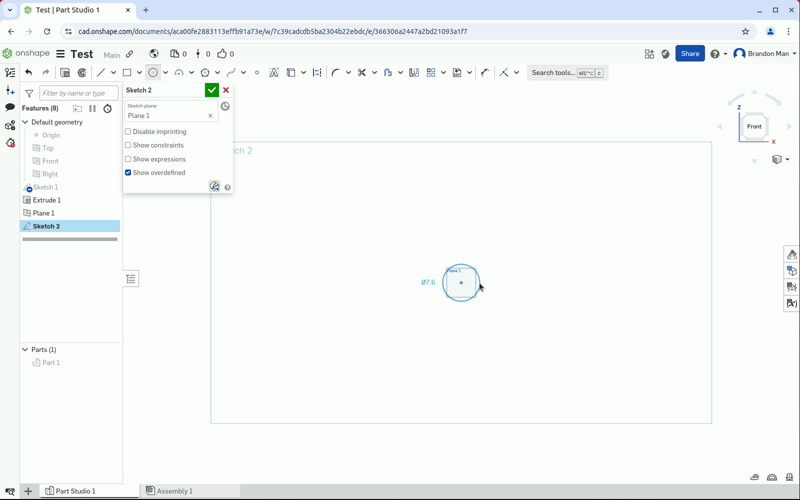
key(c)
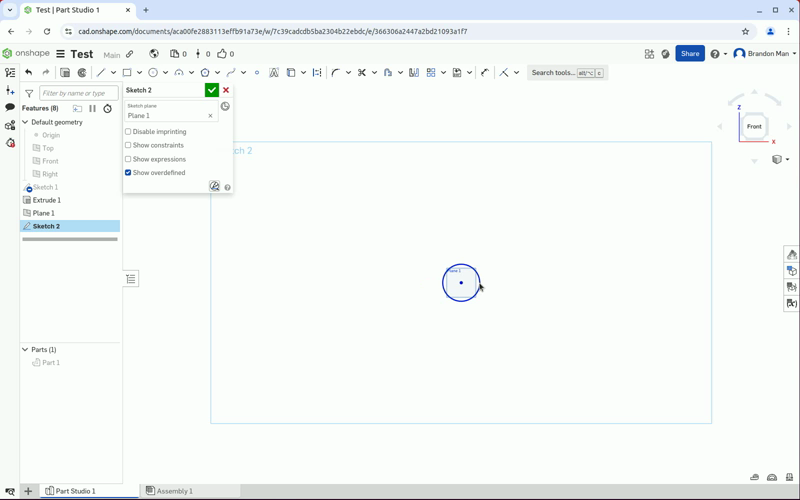
key_down(shift)
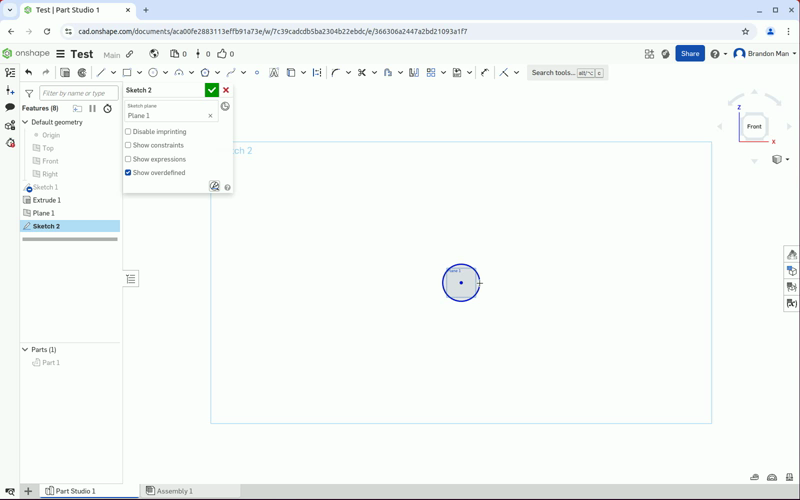
mouse_move(461, 282)
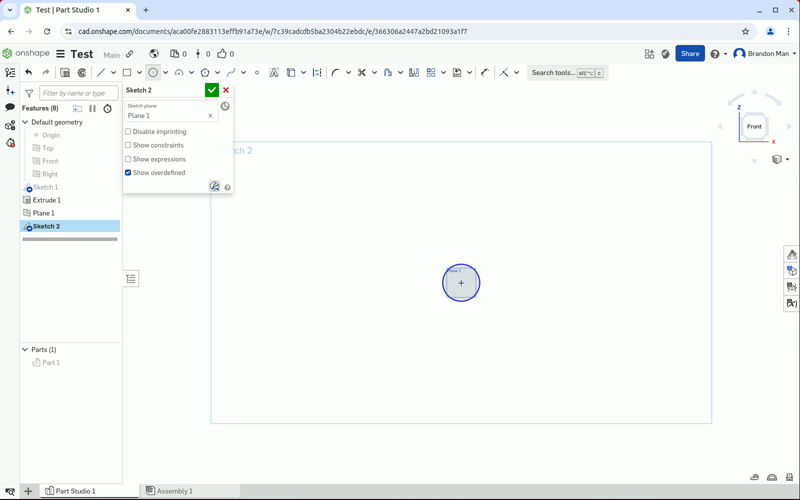
click(461, 282)
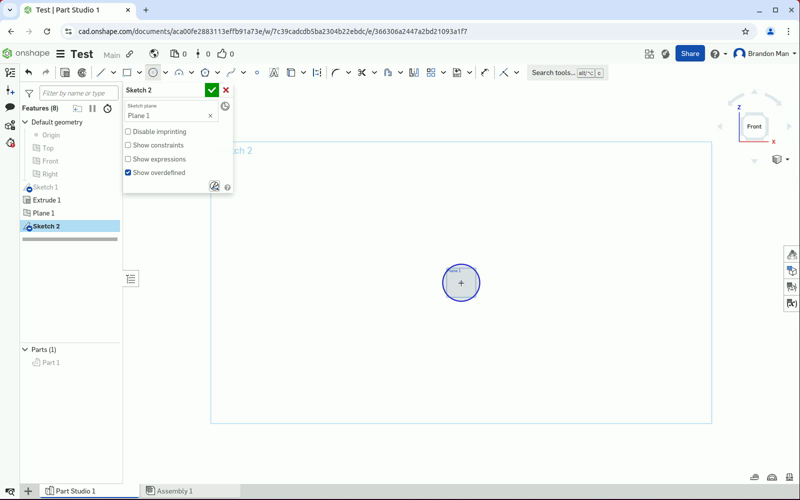
key_up(shift)
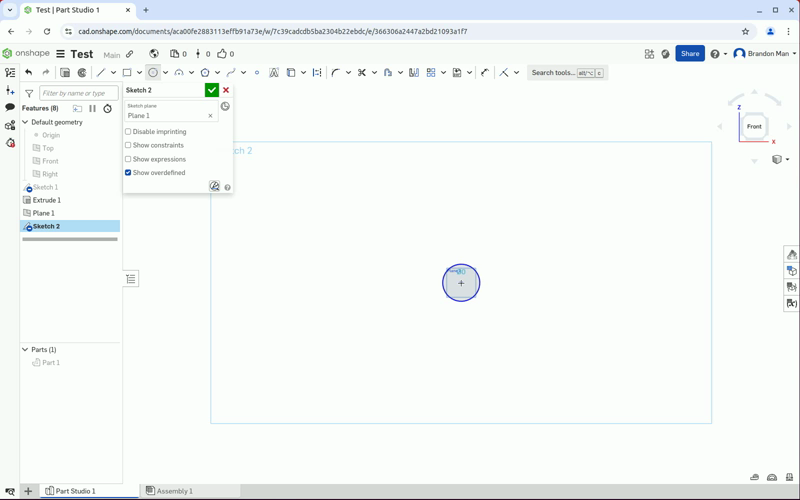
mouse_move(471, 282)
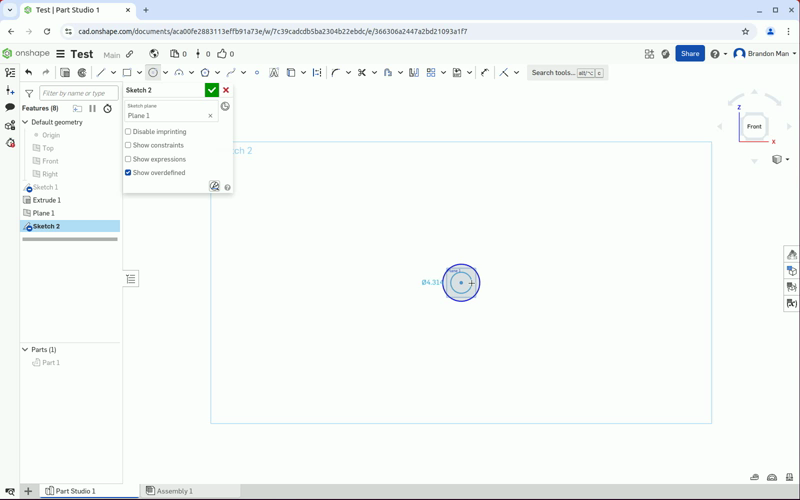
click(471, 282)
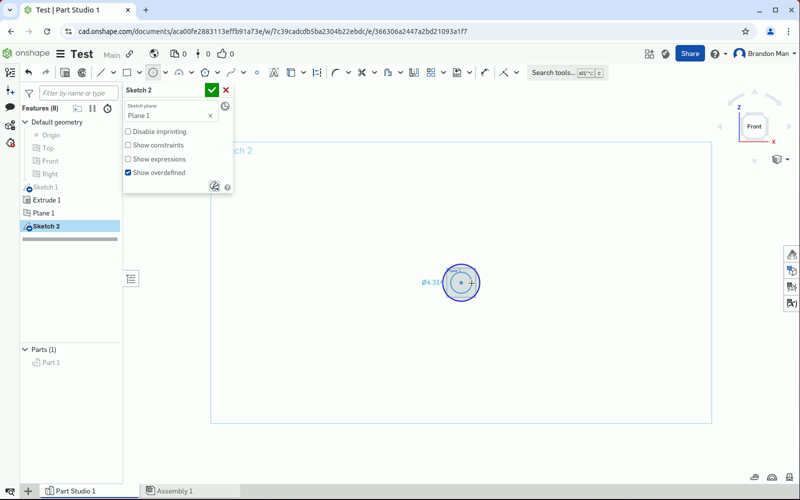
key(esc)
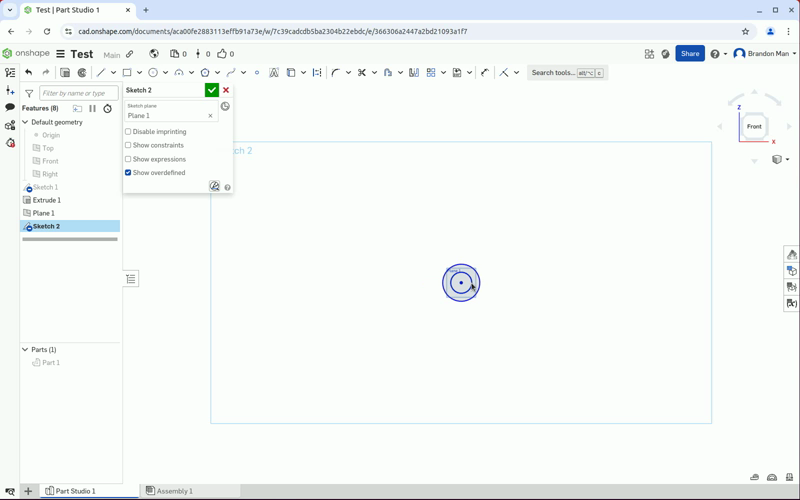
mouse_move(468, 272)
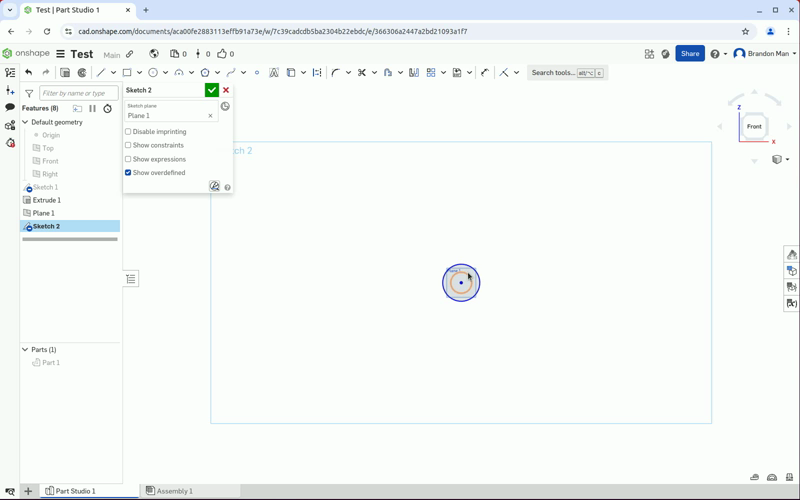
scroll(6)
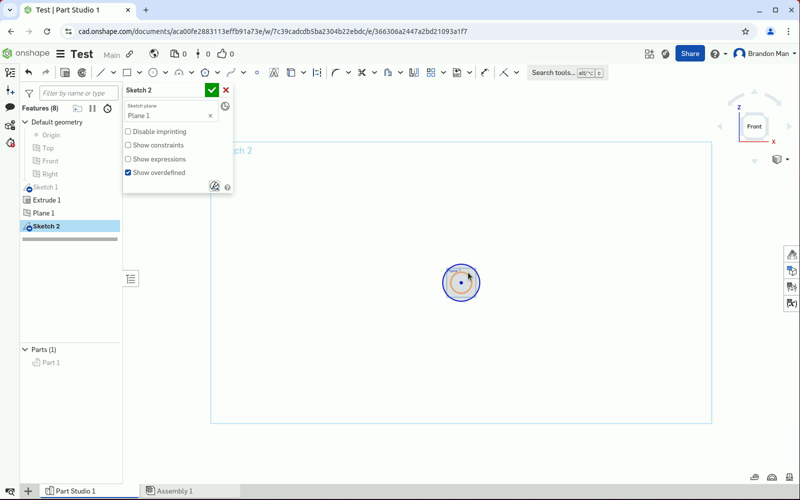
scroll(6)
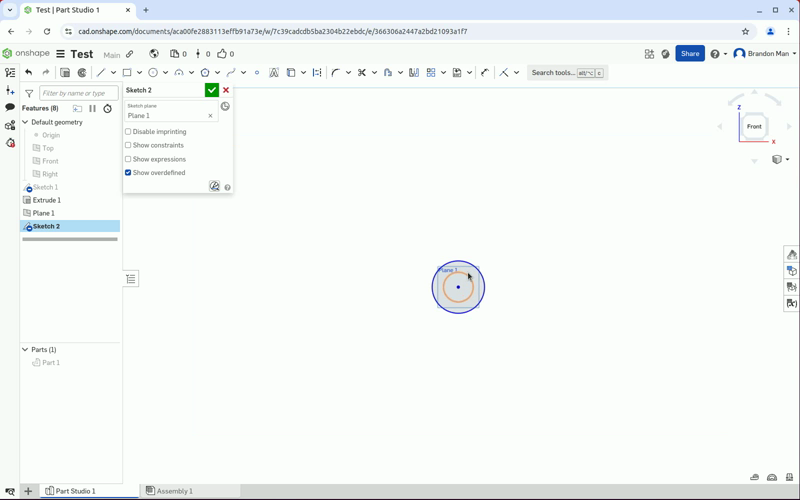
scroll(6)
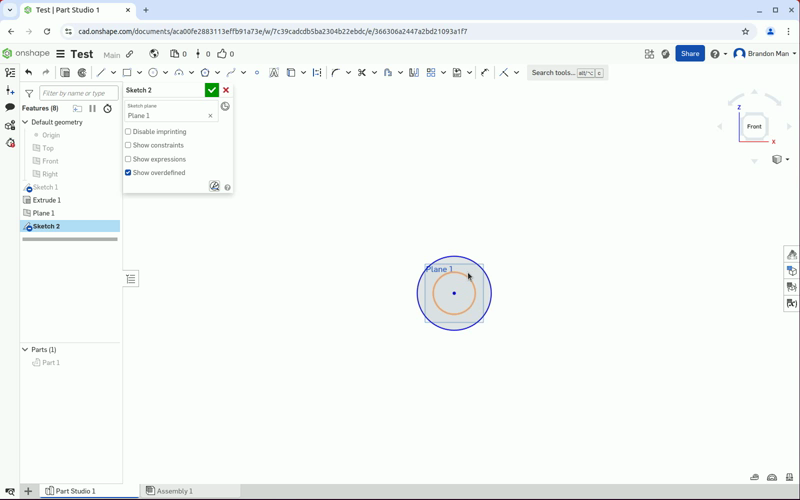
scroll(6)
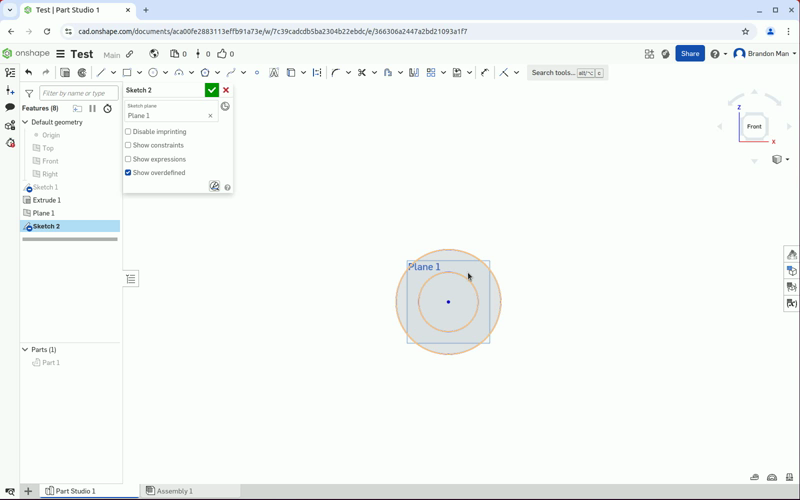
scroll(6)
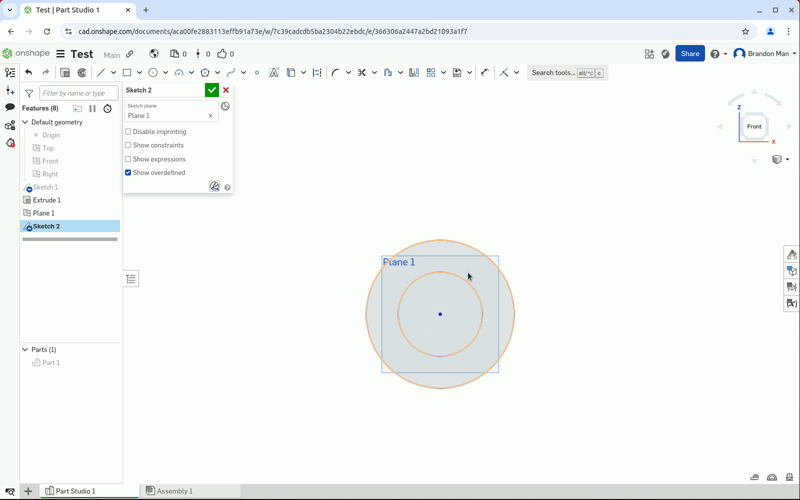
scroll(6)
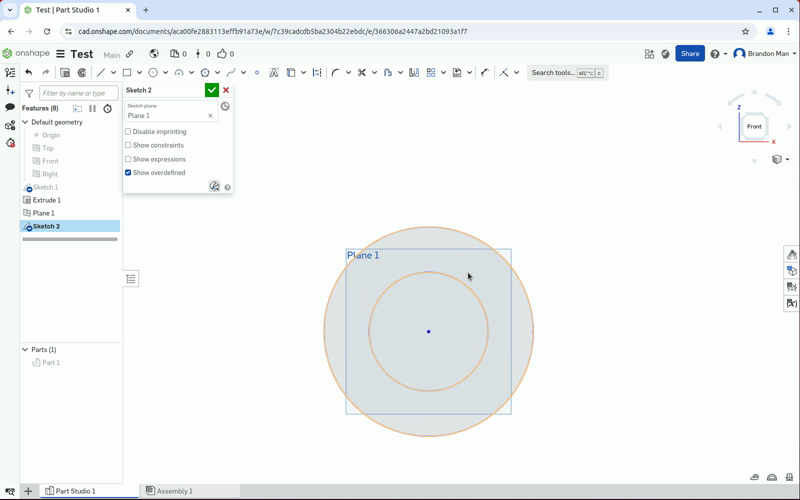
scroll(6)
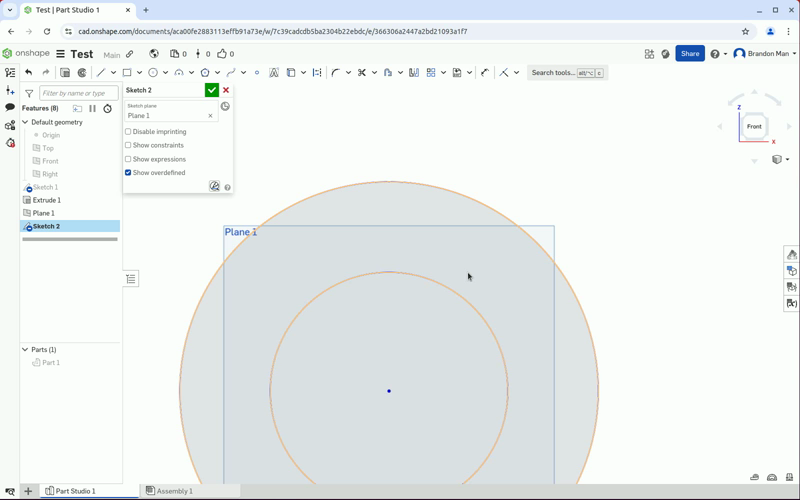
click(468, 272)
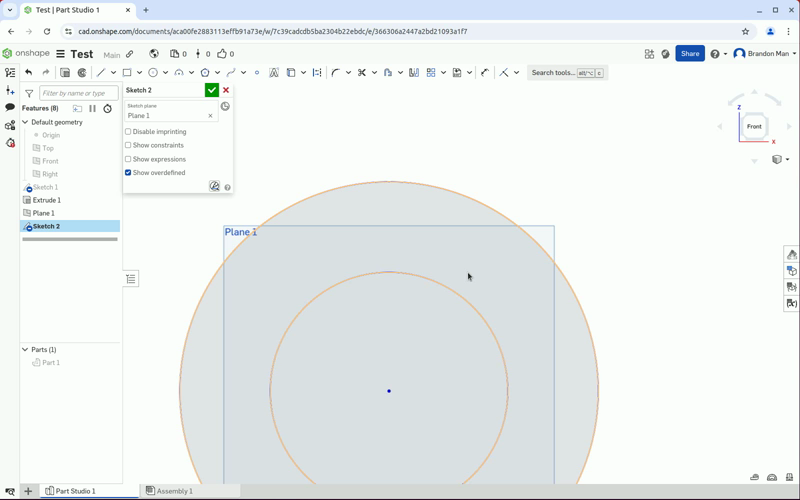
scroll(-6)
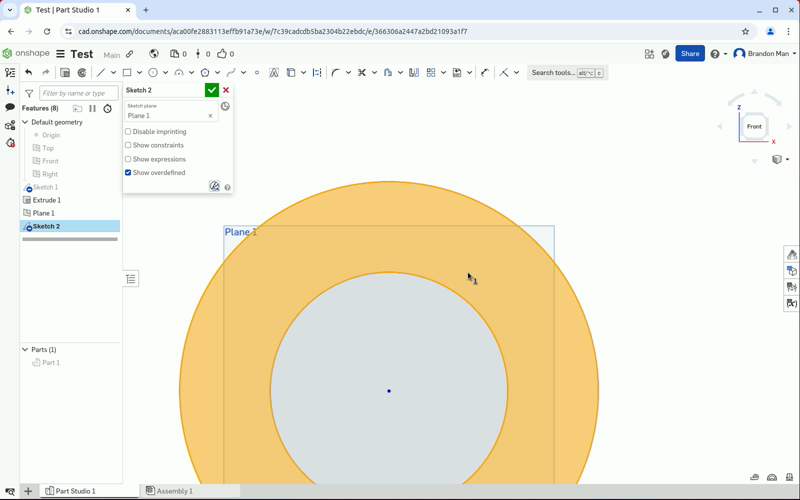
scroll(-6)
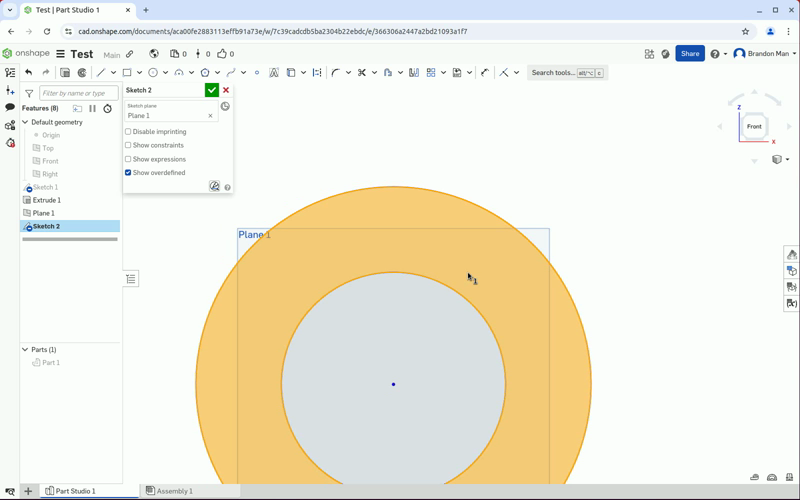
scroll(-6)
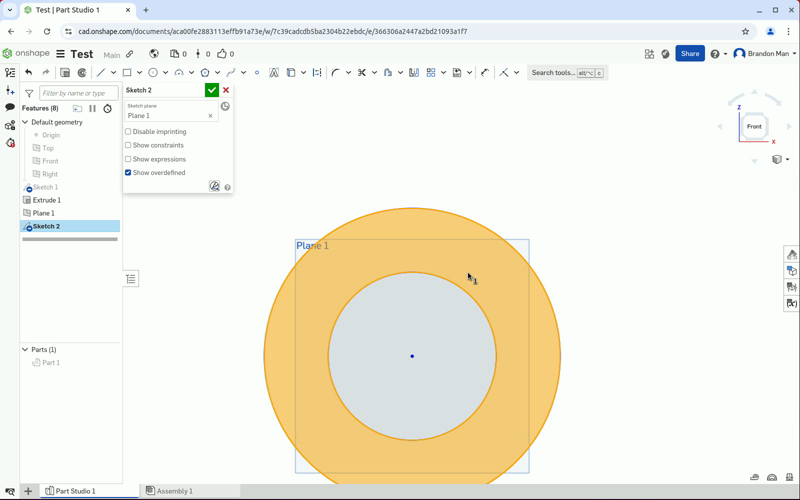
scroll(-6)
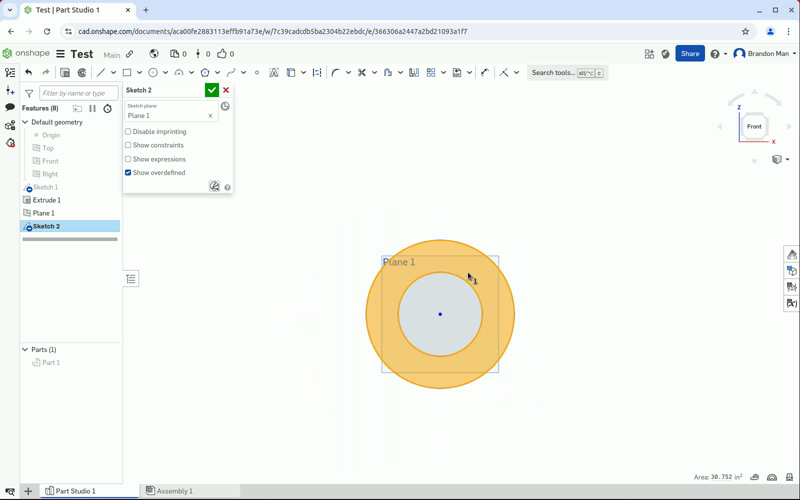
scroll(-6)
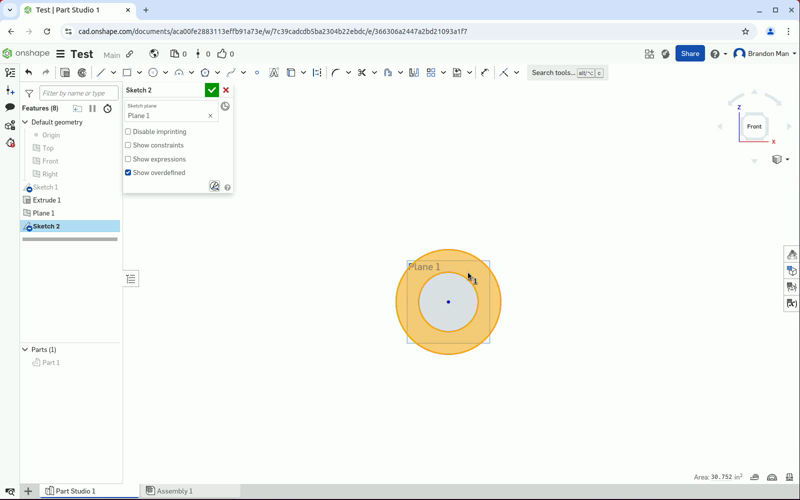
scroll(-6)
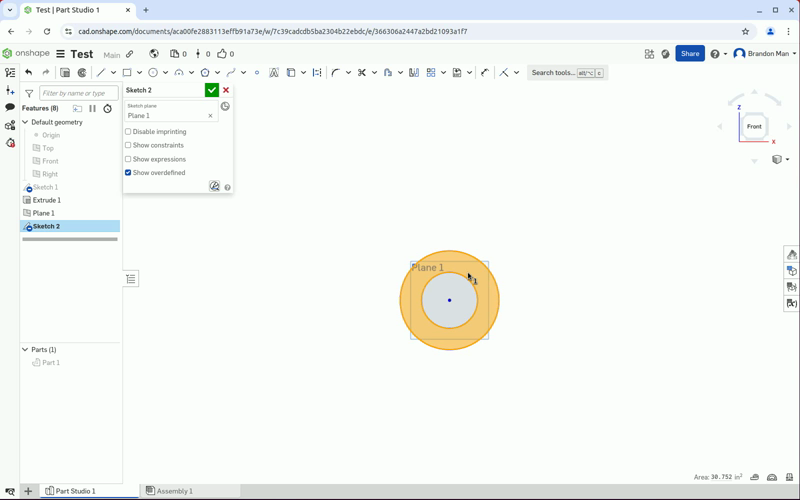
scroll(-6)
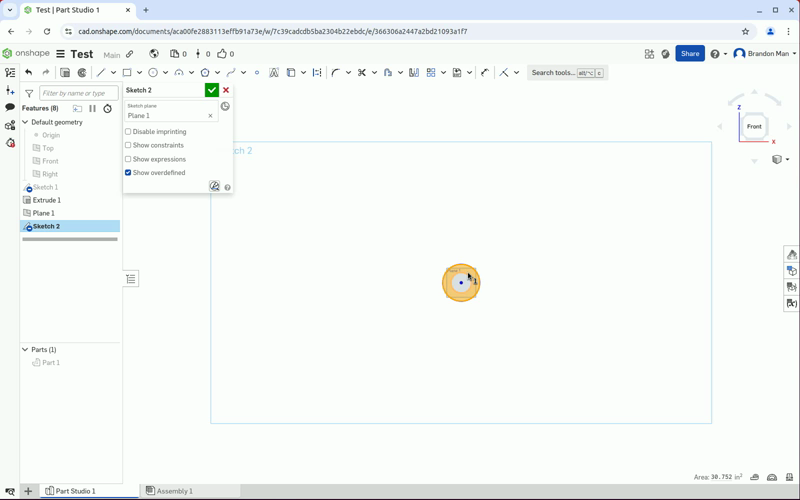
mouse_move(73, 352)
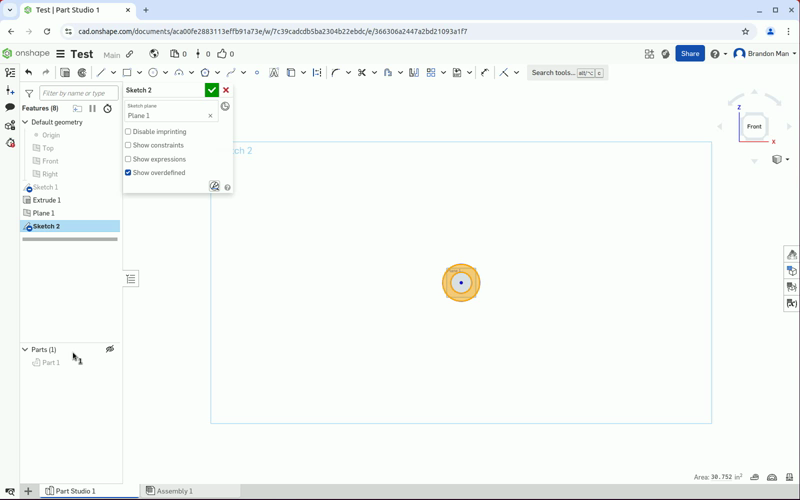
key(shift+y)
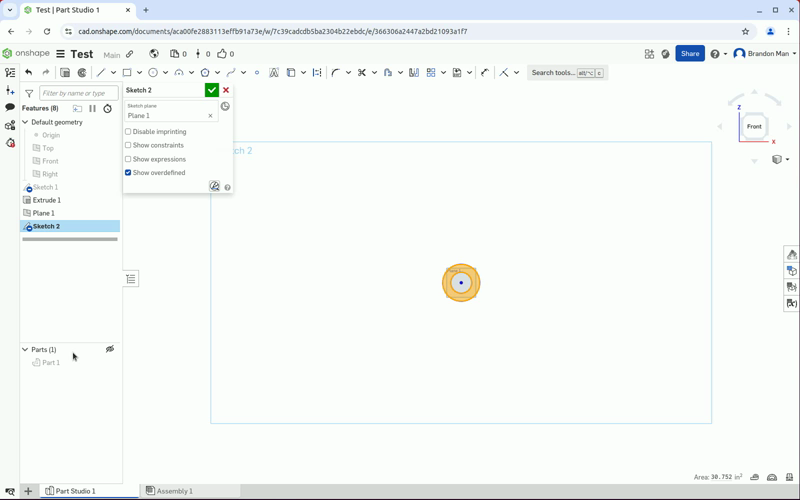
key(shift+e)
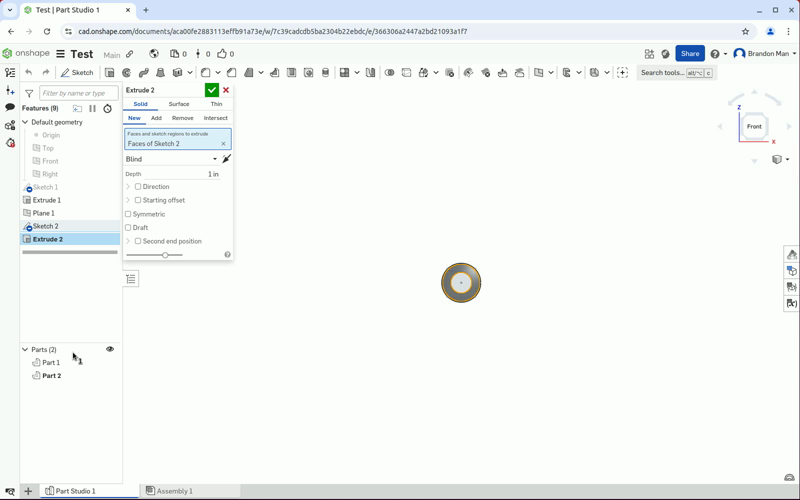
mouse_move(143, 106)
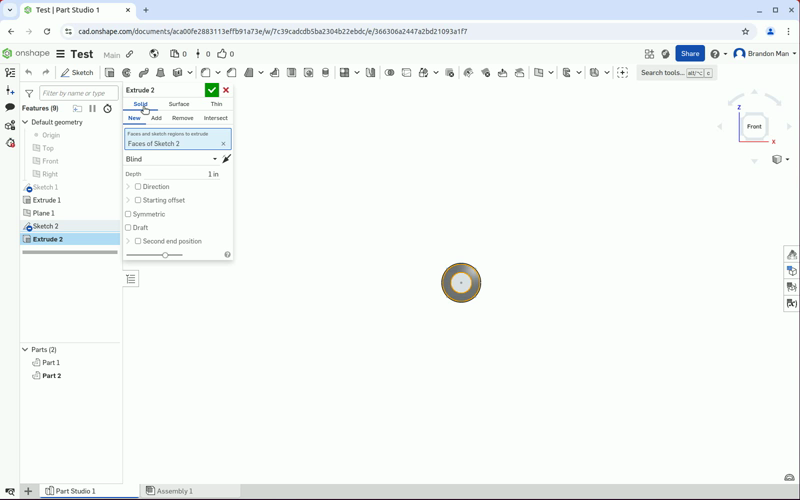
click(143, 106)
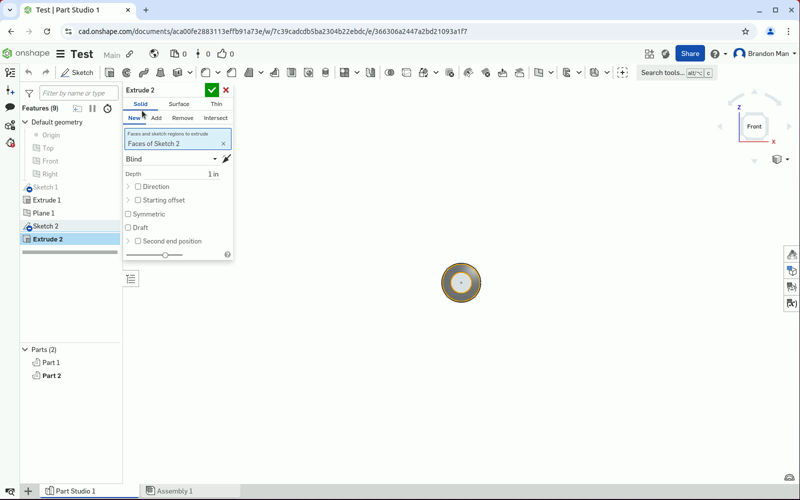
mouse_move(137, 120)
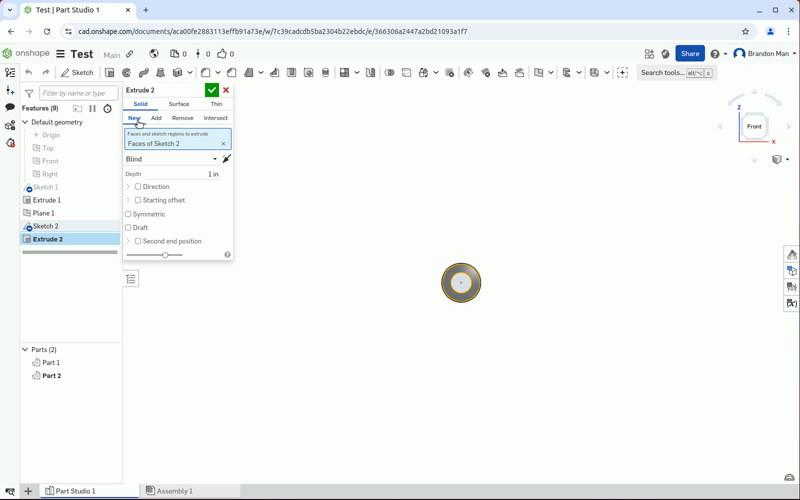
click(137, 120)
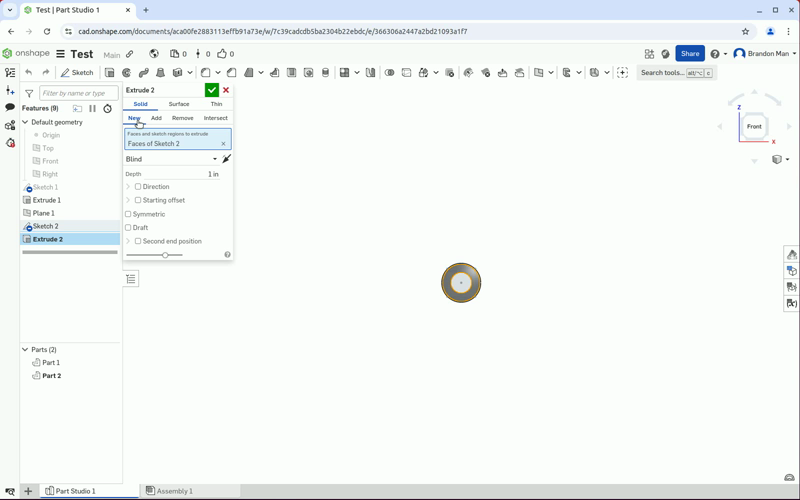
key(tab, 4)
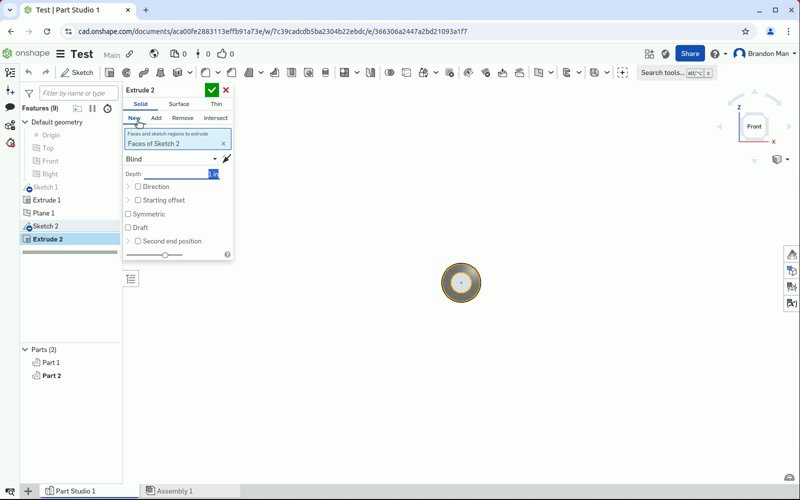
text(0.481)
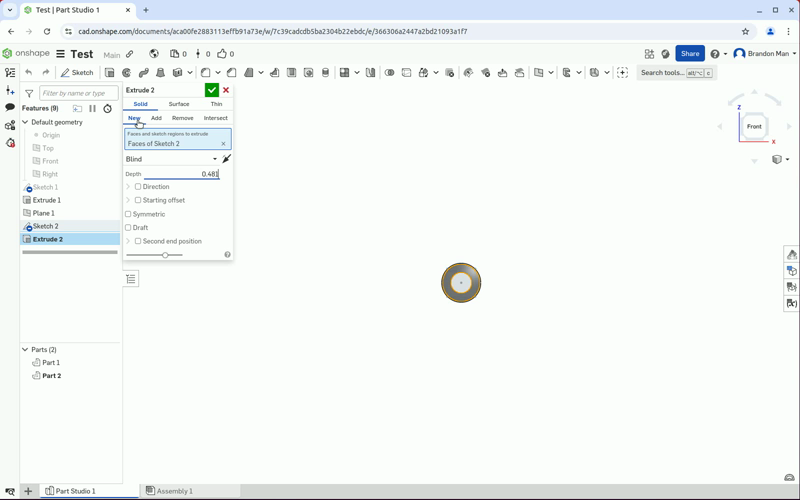
key(enter)
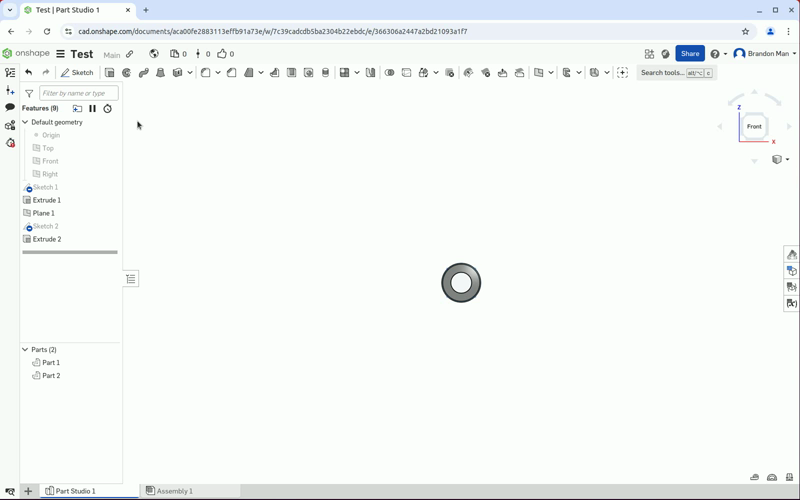
key(shift+h)
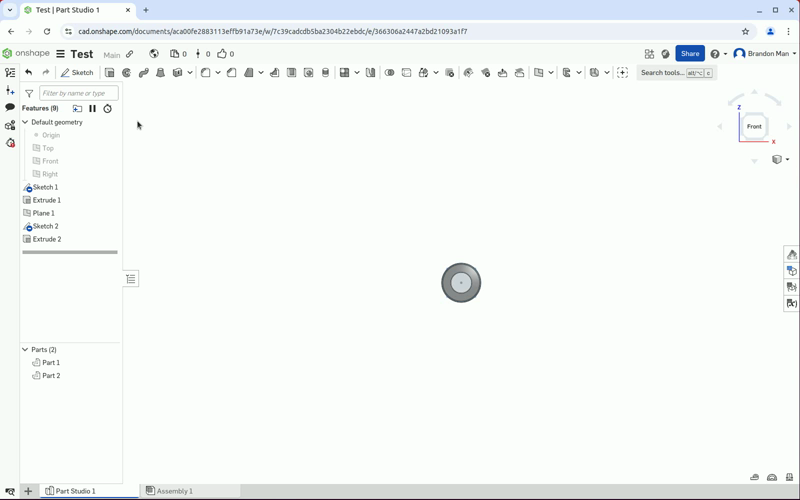
key(shift+h)
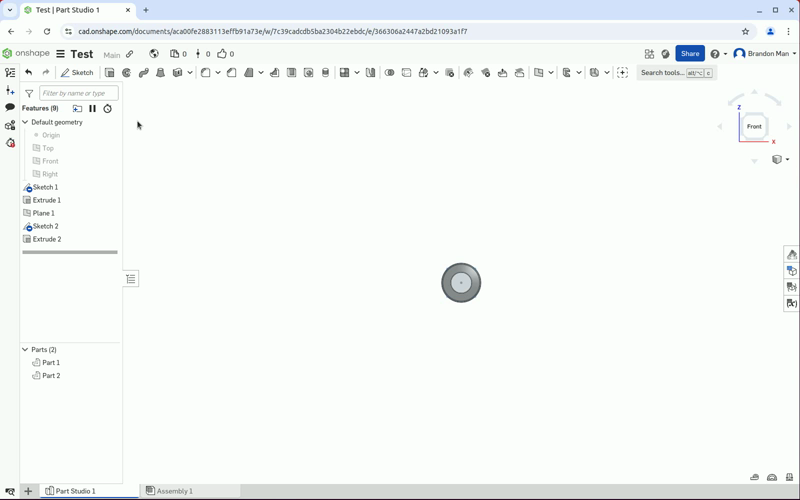
key(shift+7)
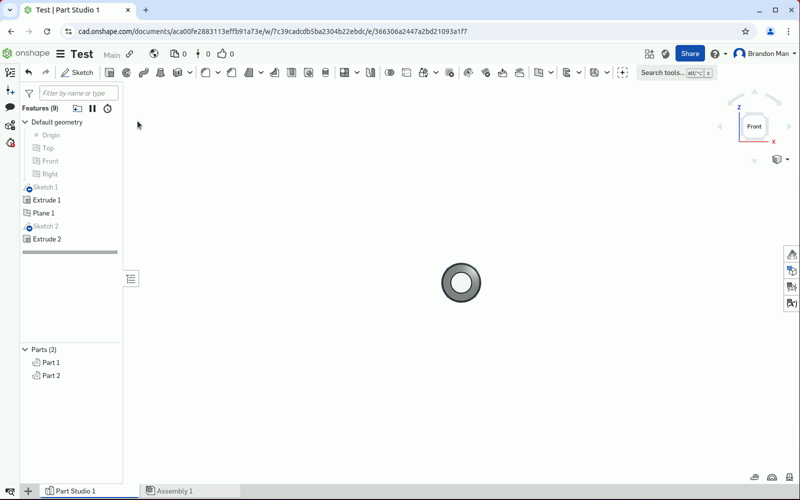
key(left, 2)
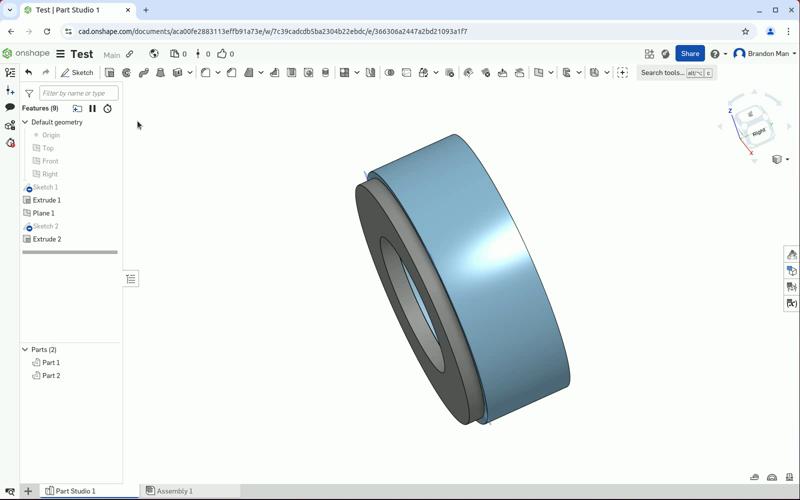
key(down, 2)
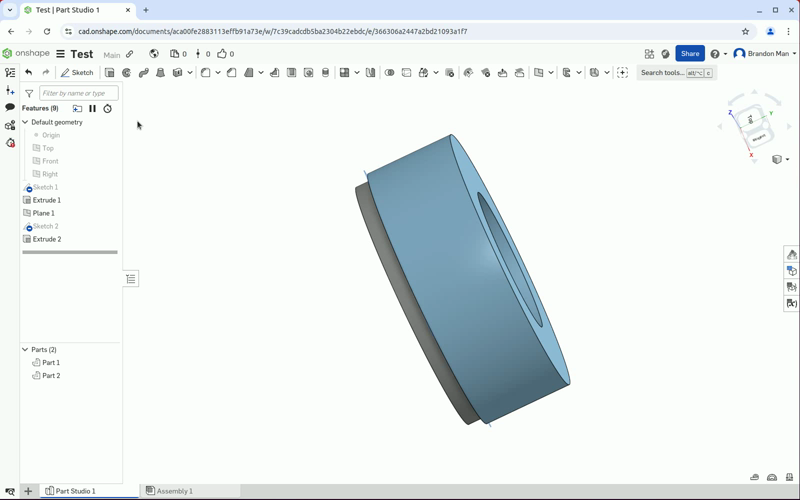
key(up, 2)
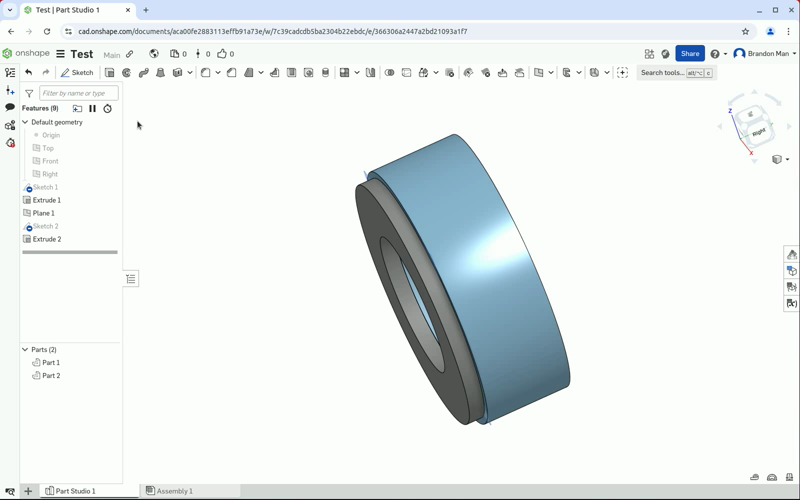
key(right, 2)
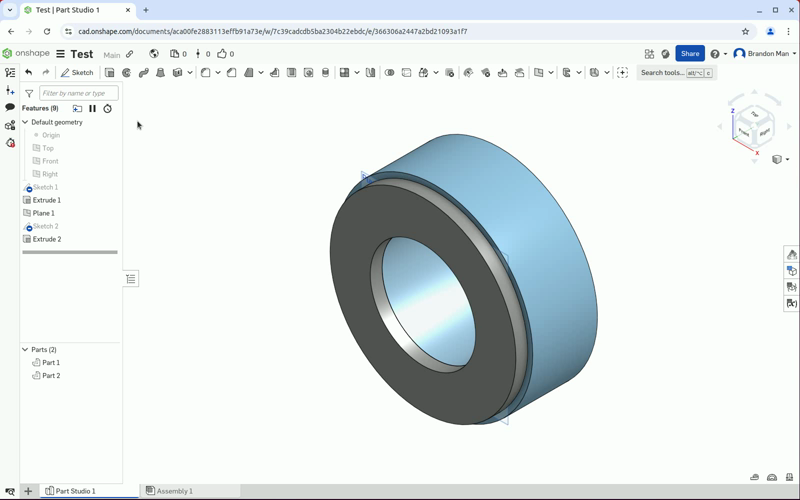
mouse_move(73, 189)
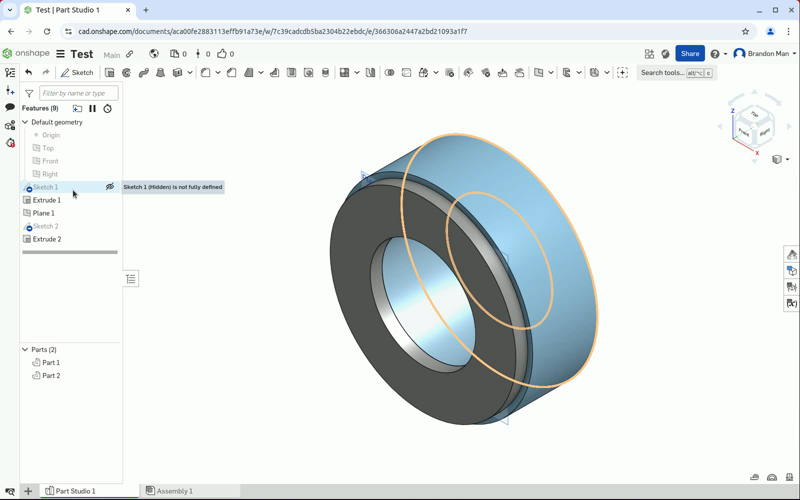
click(73, 189)